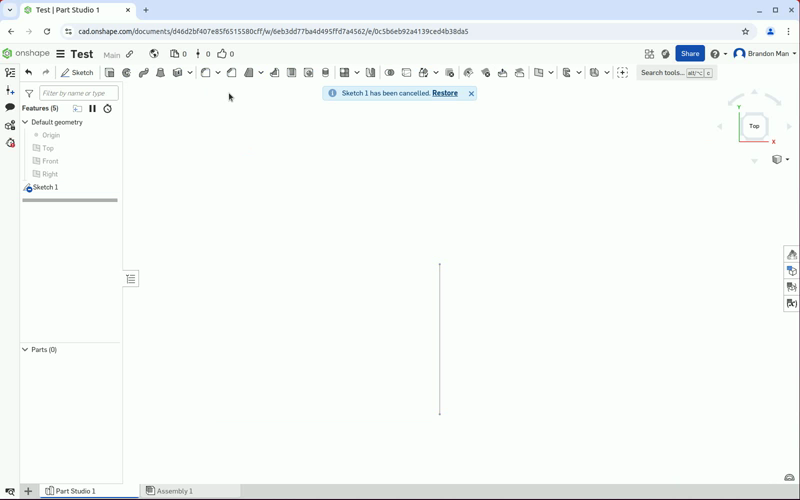
key(shift+h)
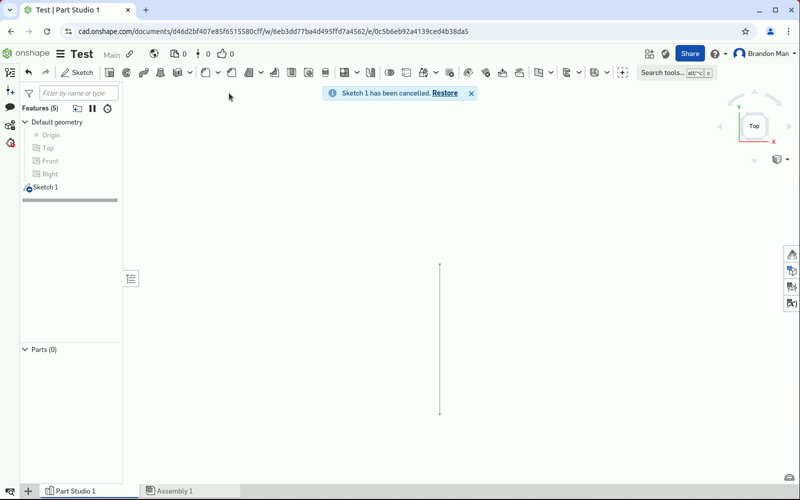
key(shift+s)
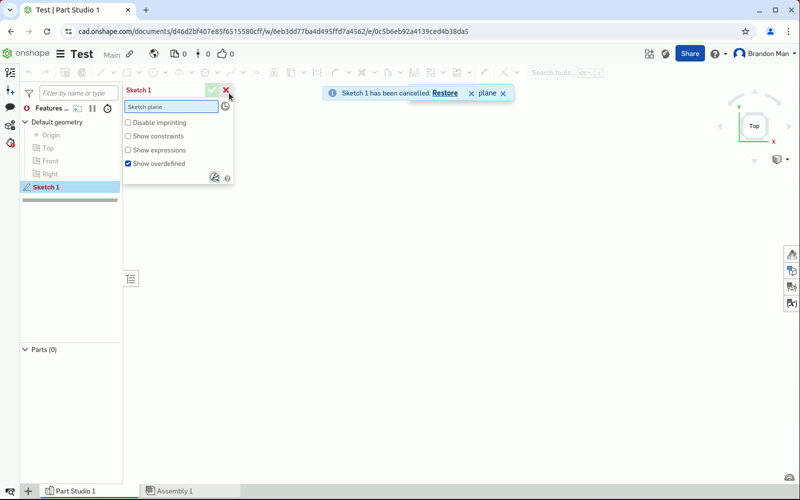
mouse_move(73, 150)
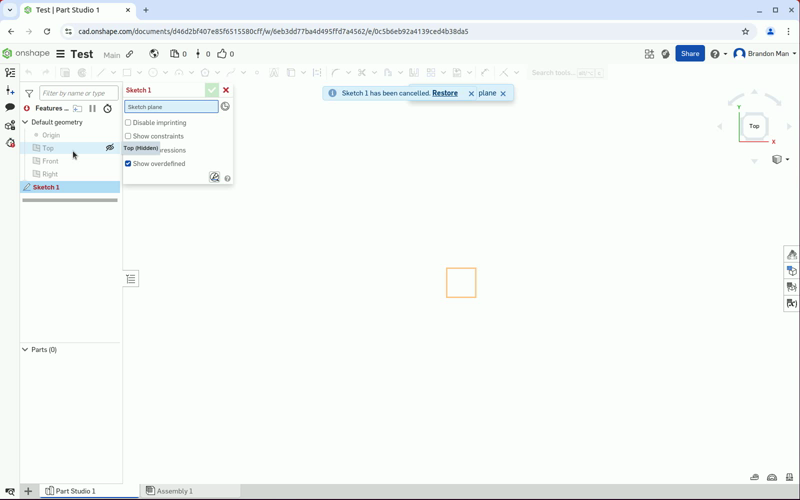
click(73, 150)
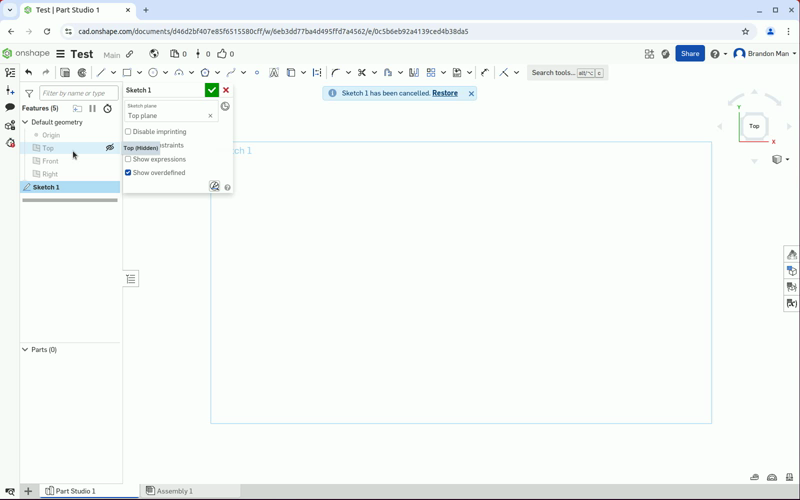
mouse_move(73, 352)
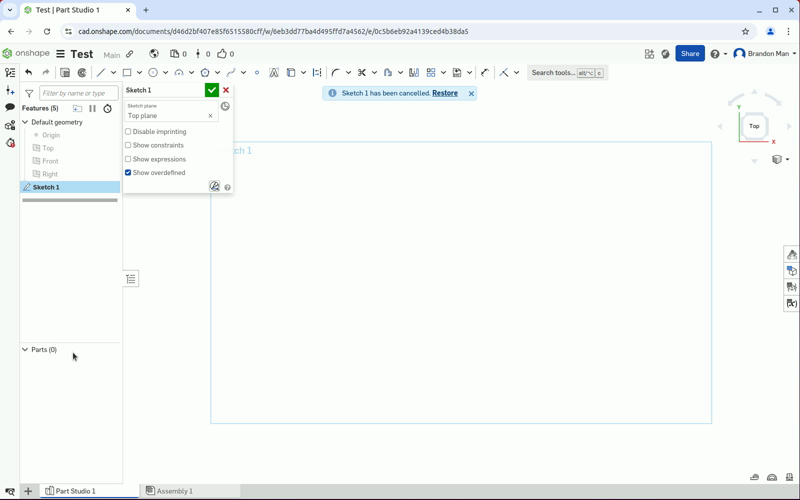
key(y)
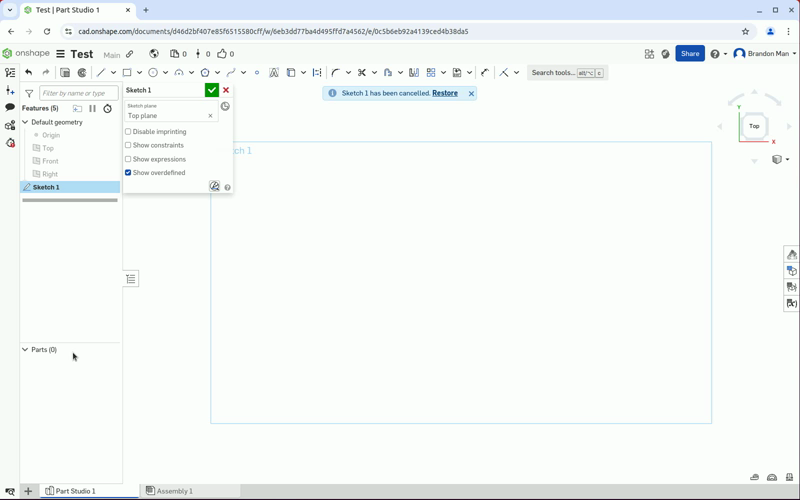
key(l)
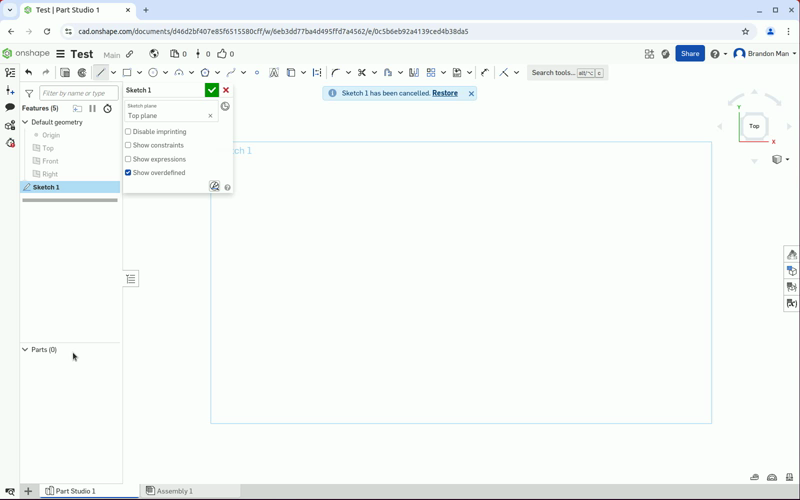
key_down(shift)
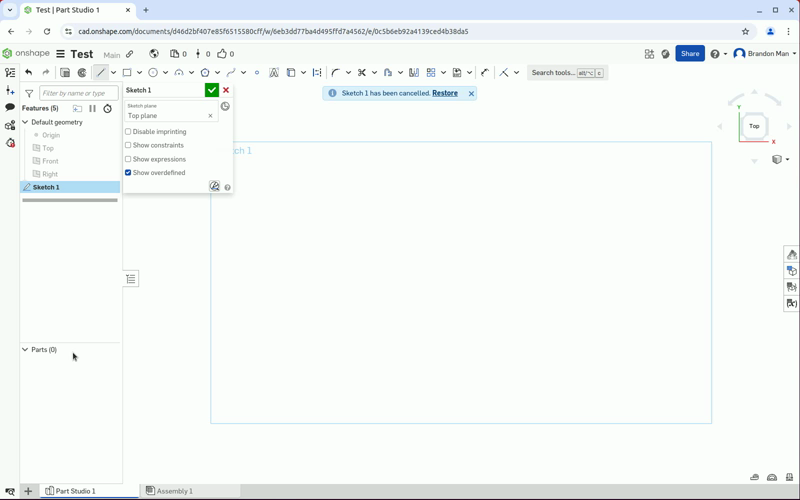
mouse_move(348, 351)
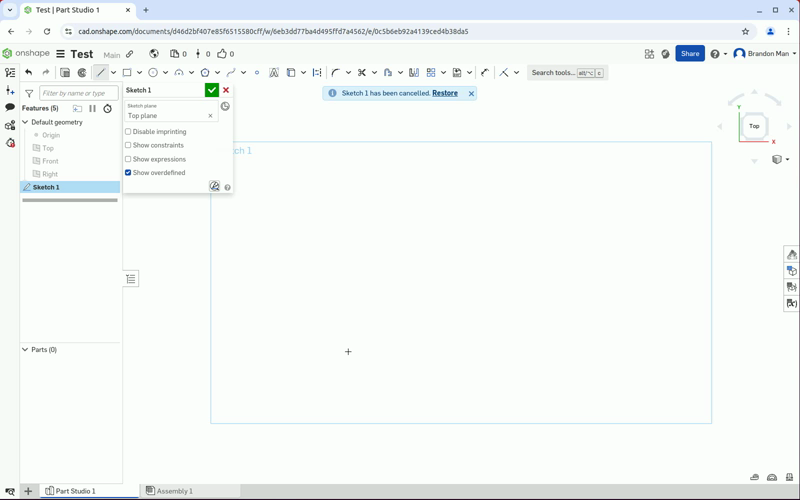
click(348, 351)
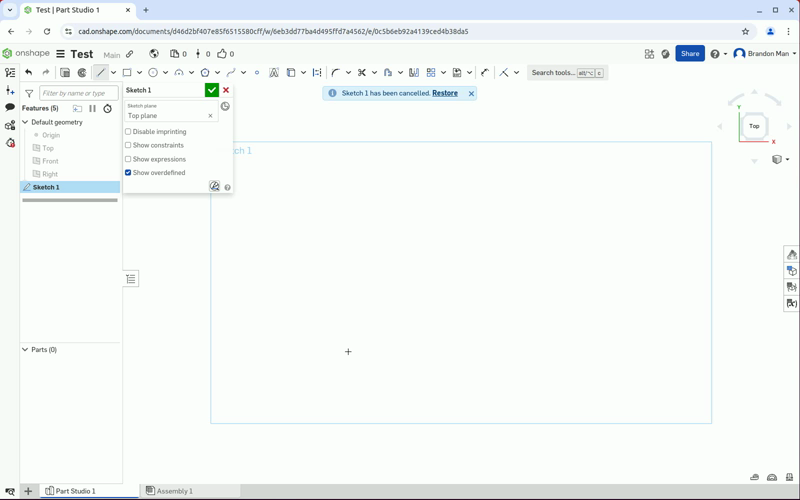
key_up(shift)
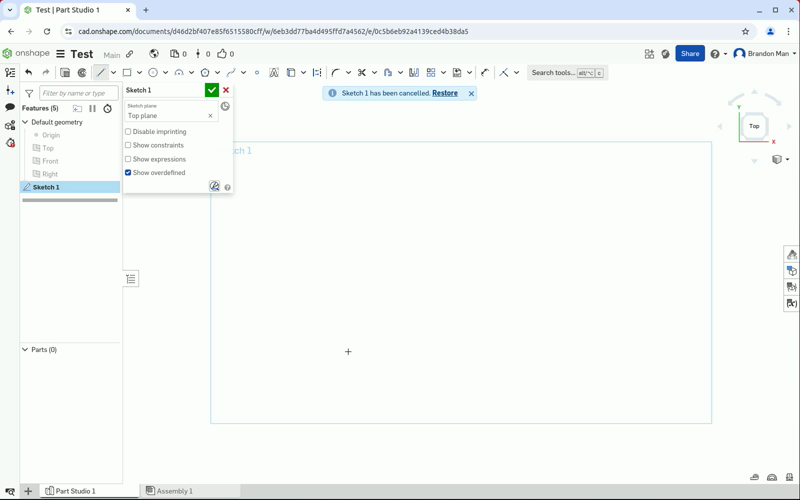
key_down(shift)
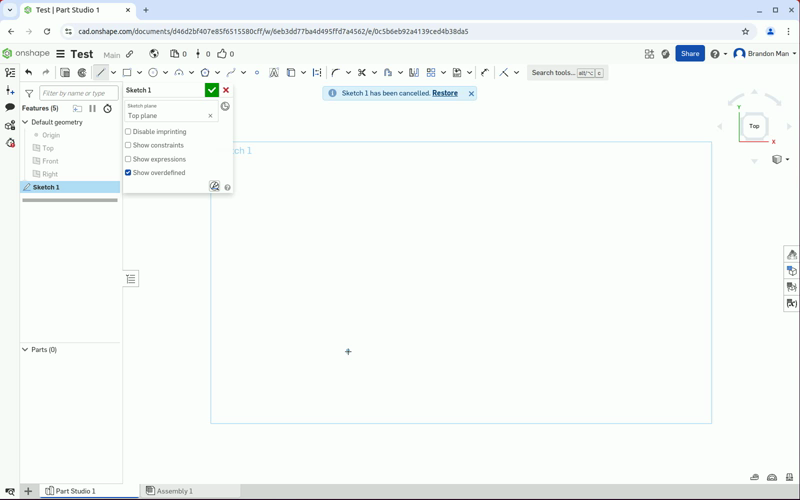
mouse_move(378, 351)
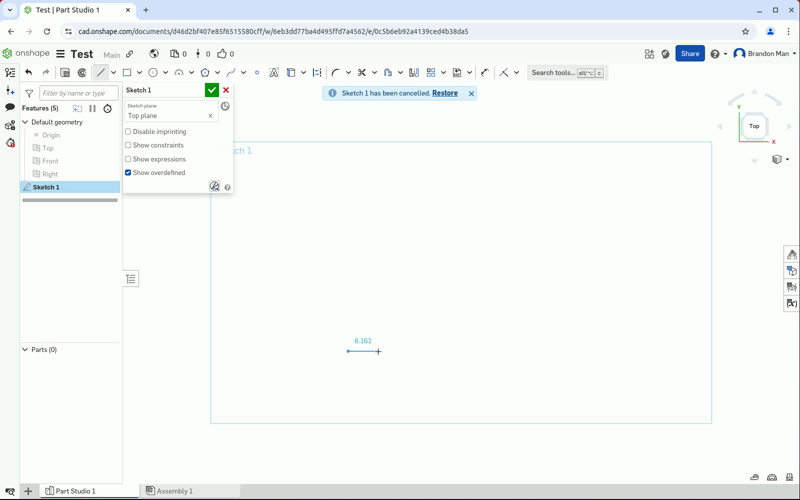
mouse_move(399, 351)
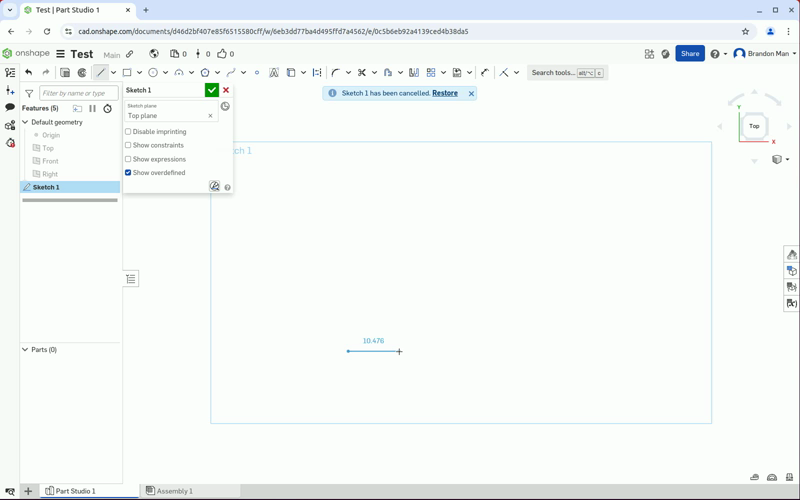
click(399, 351)
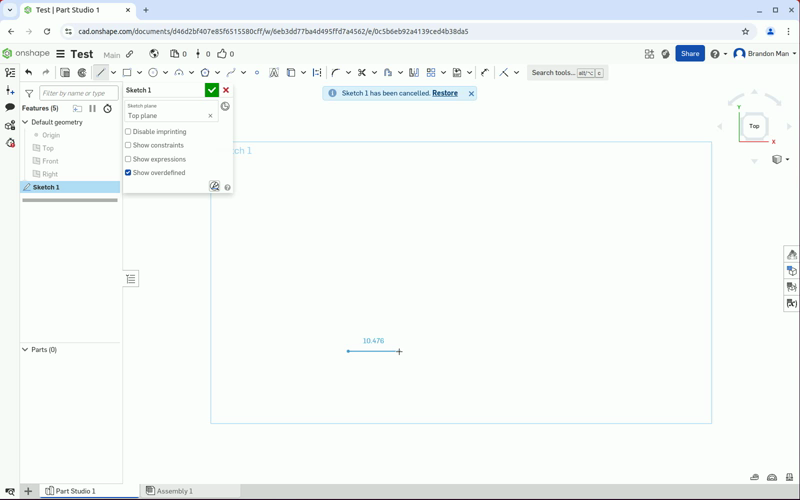
key_up(shift)
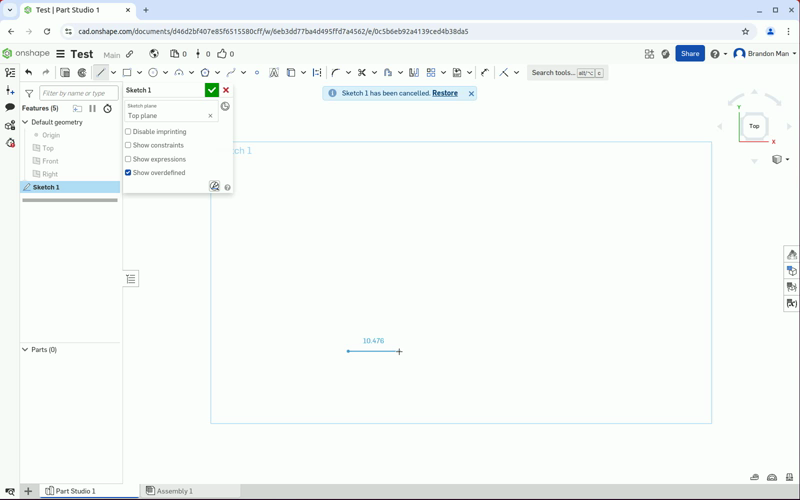
key_down(shift)
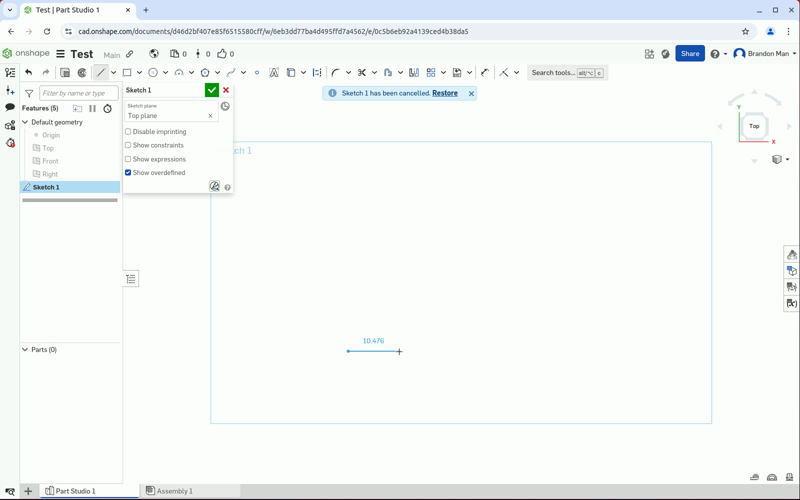
mouse_move(429, 351)
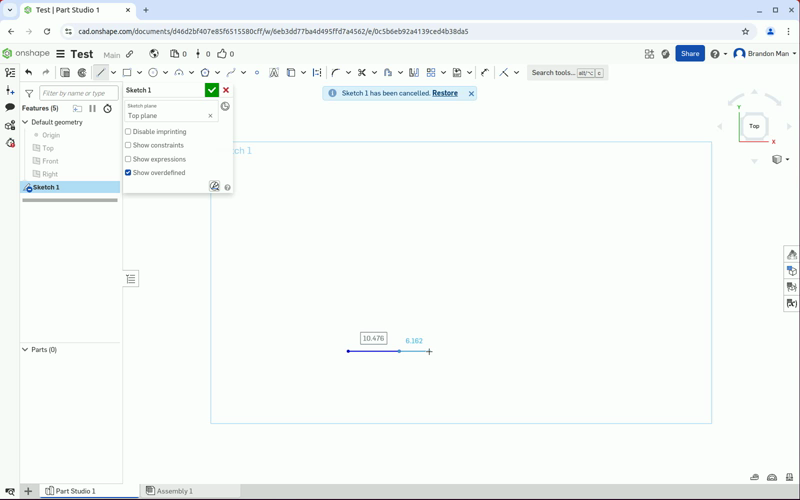
mouse_move(399, 319)
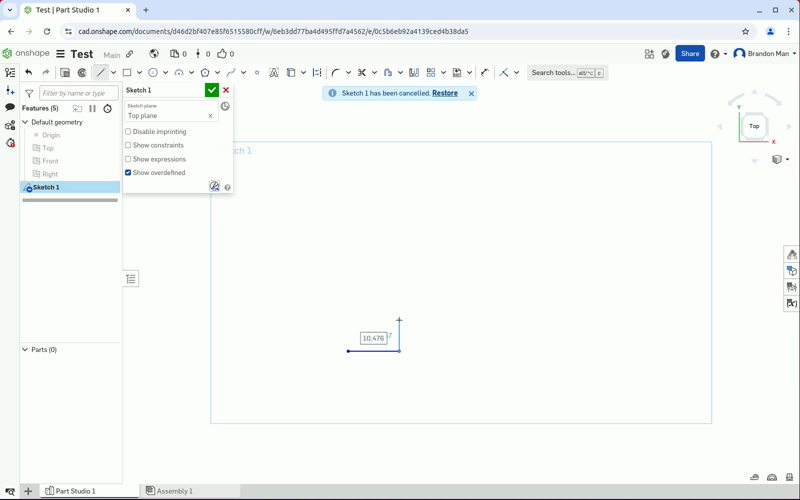
click(399, 319)
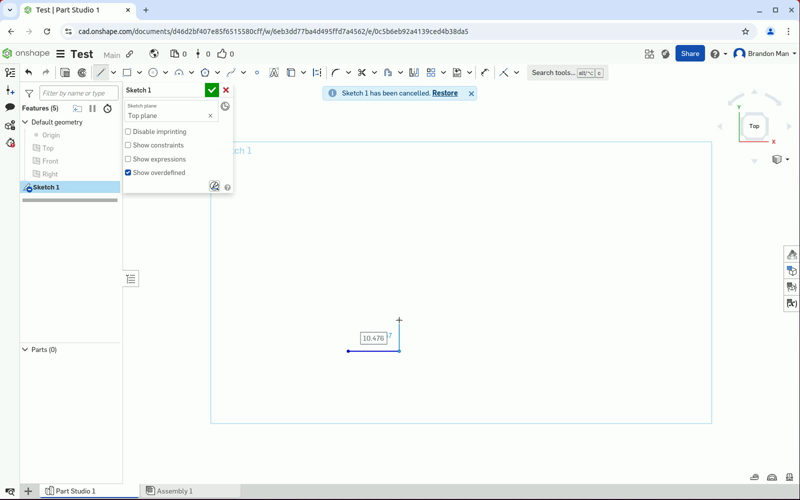
key_up(shift)
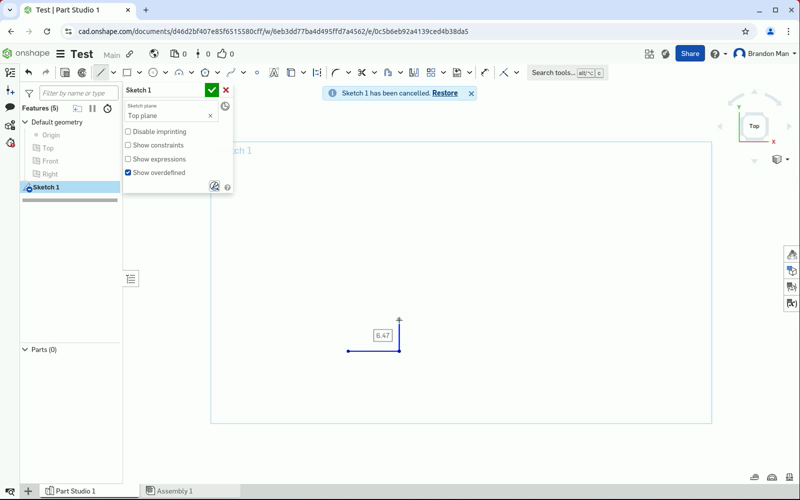
key_down(shift)
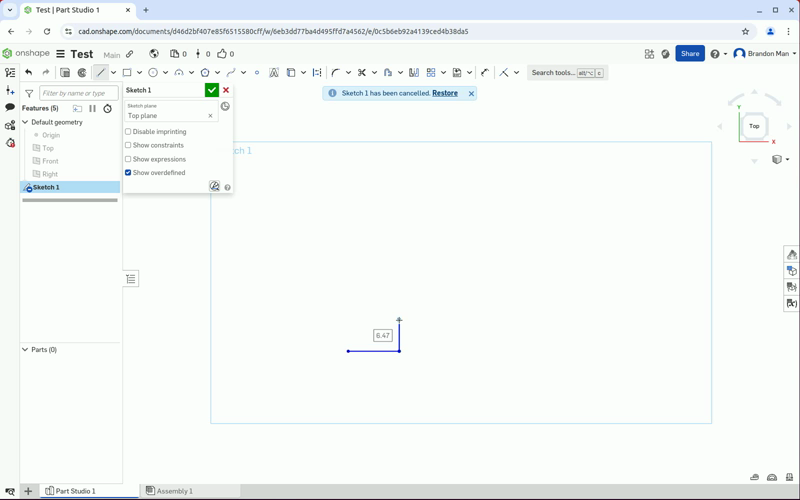
mouse_move(399, 247)
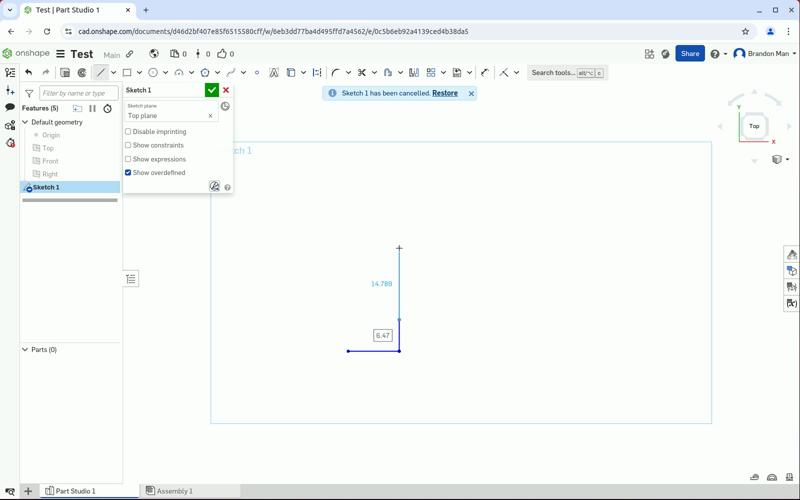
click(399, 247)
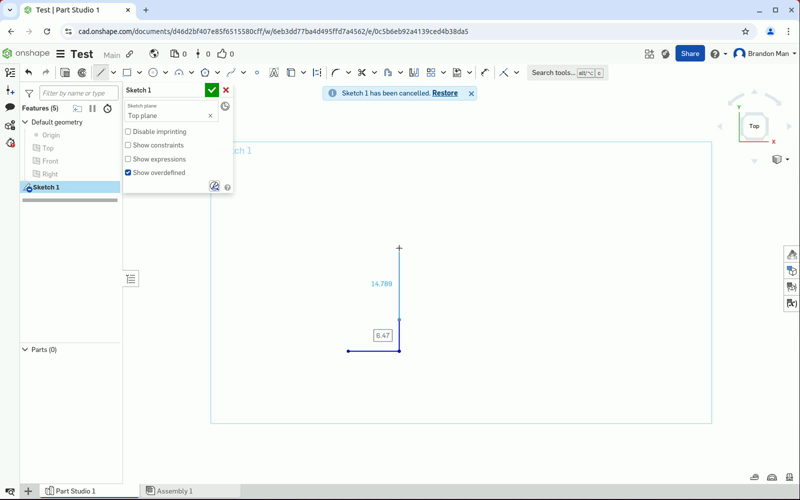
key_up(shift)
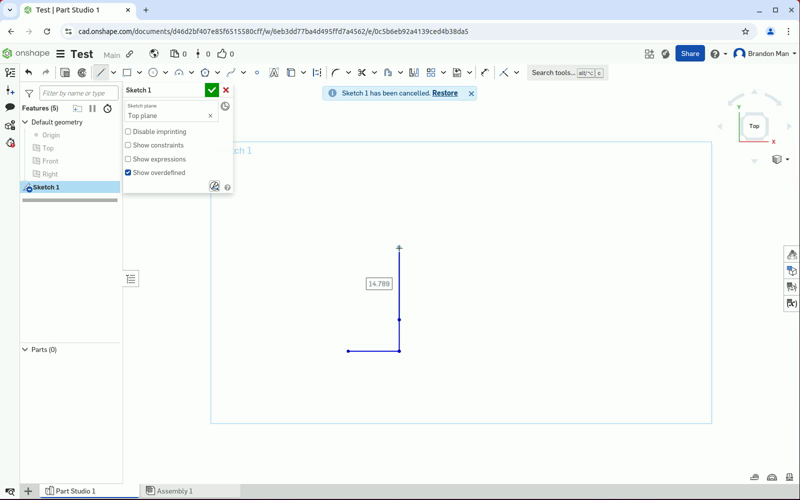
key_down(shift)
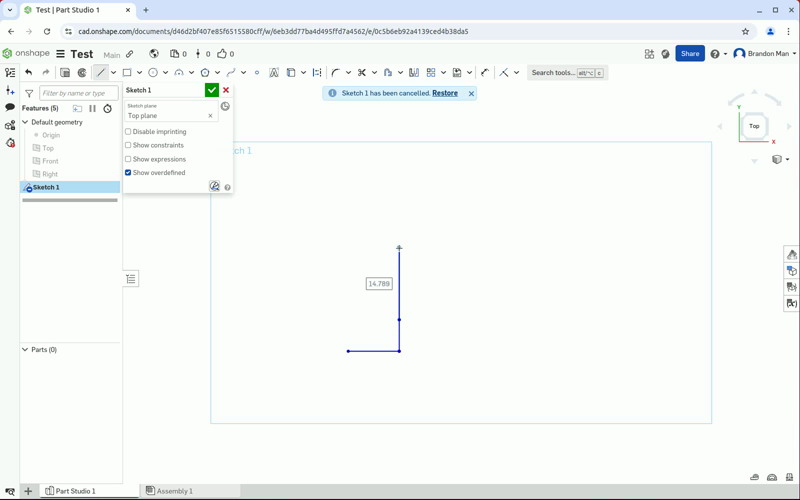
mouse_move(429, 247)
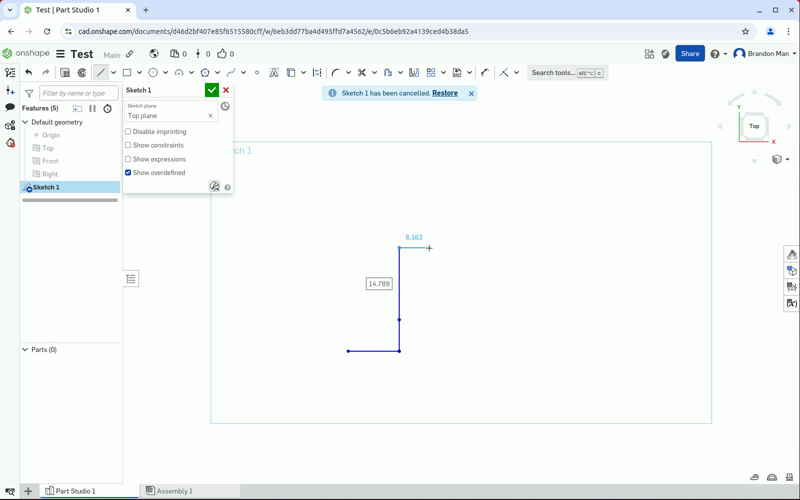
mouse_move(399, 216)
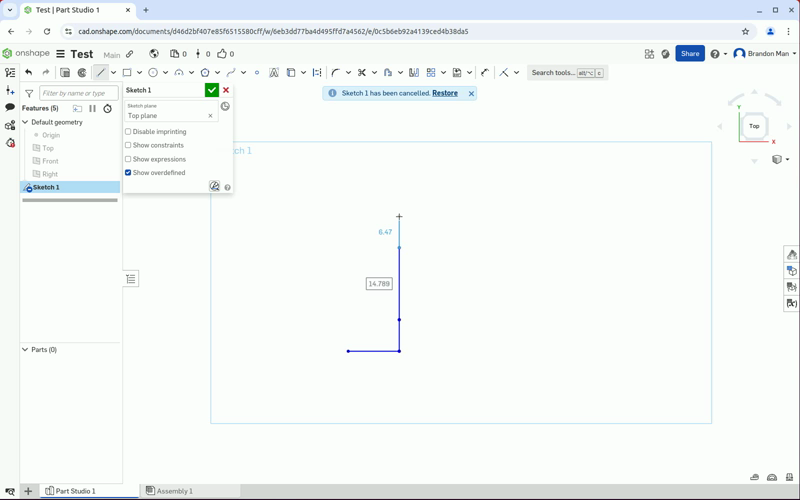
click(399, 216)
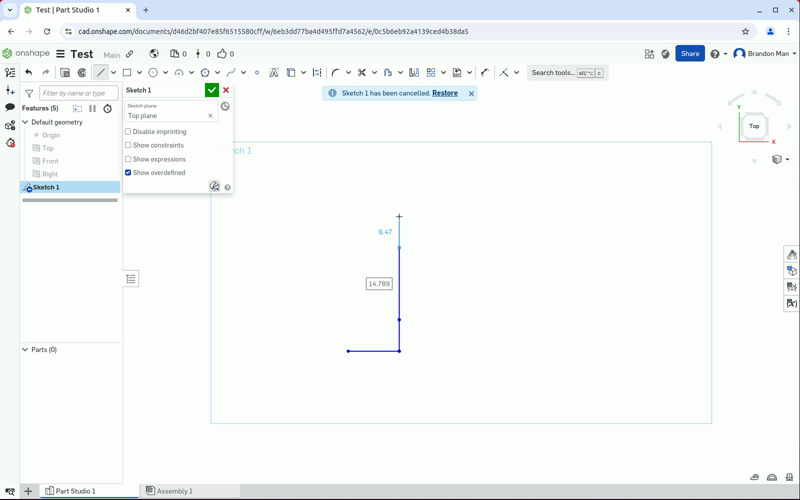
key_up(shift)
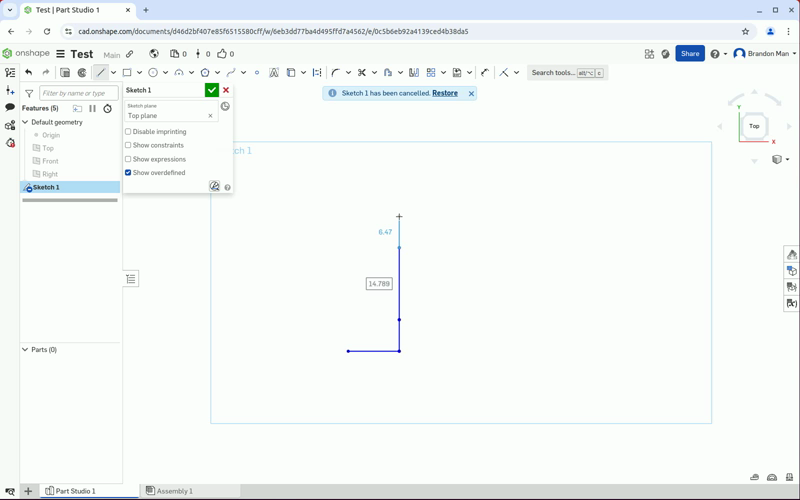
key_down(shift)
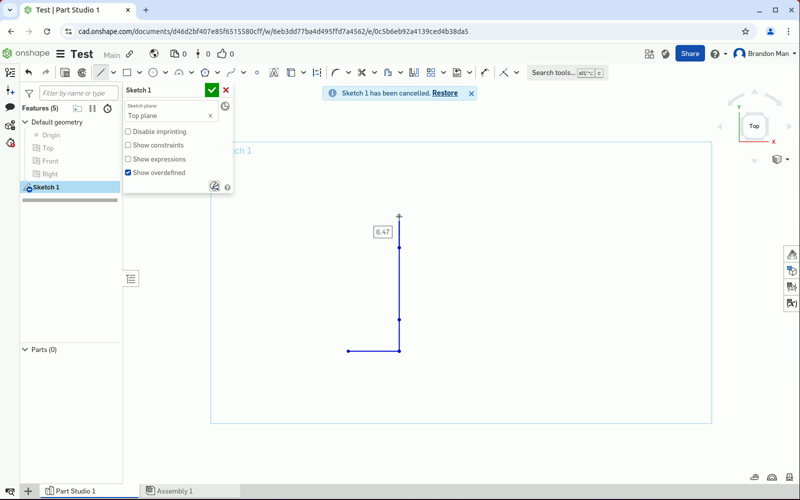
mouse_move(429, 216)
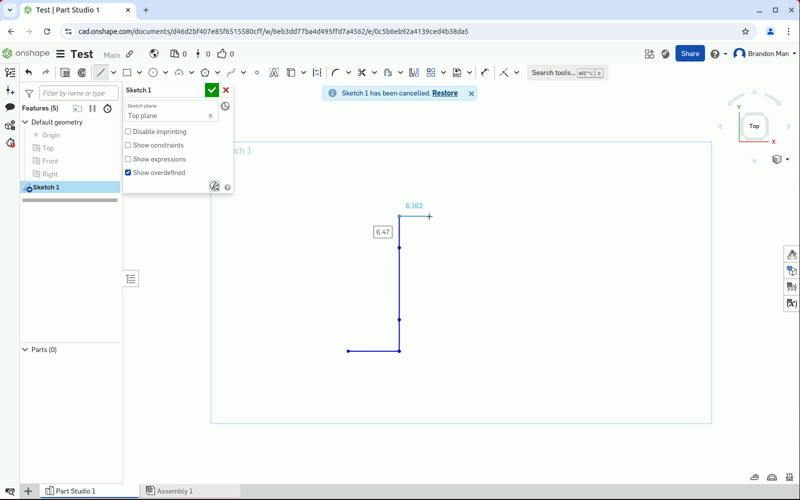
mouse_move(348, 216)
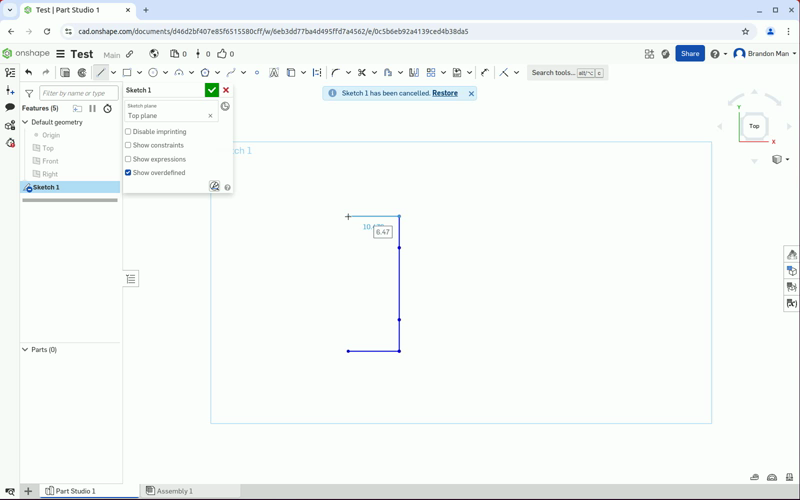
click(348, 216)
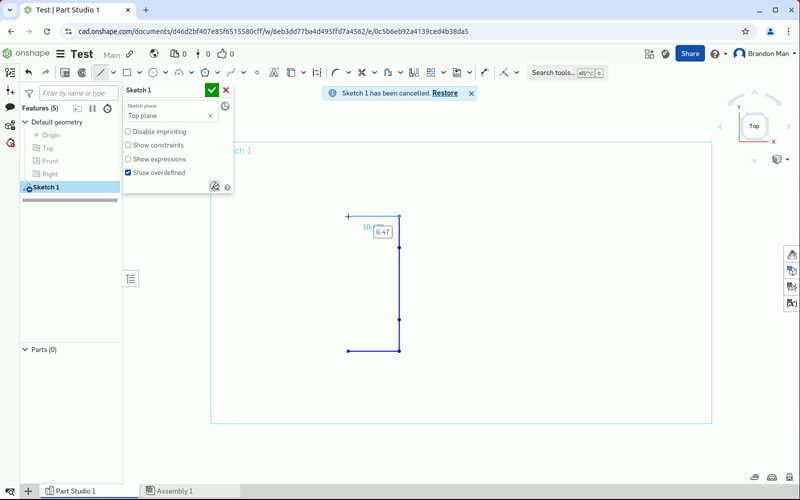
key_up(shift)
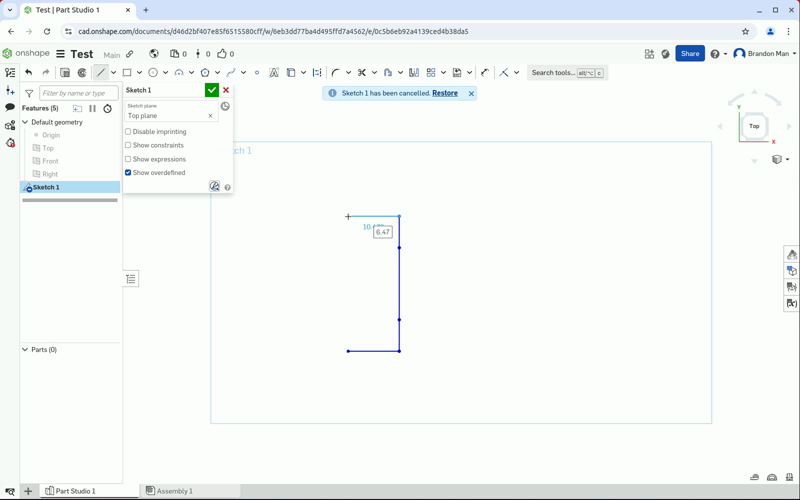
key_down(shift)
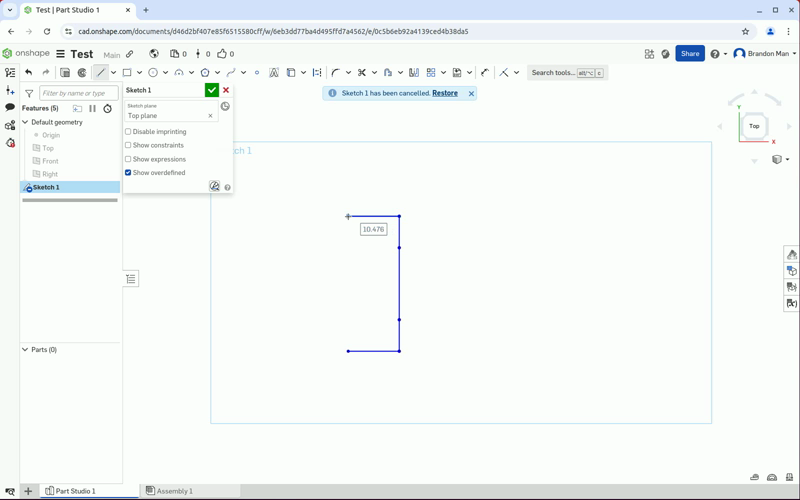
mouse_move(378, 216)
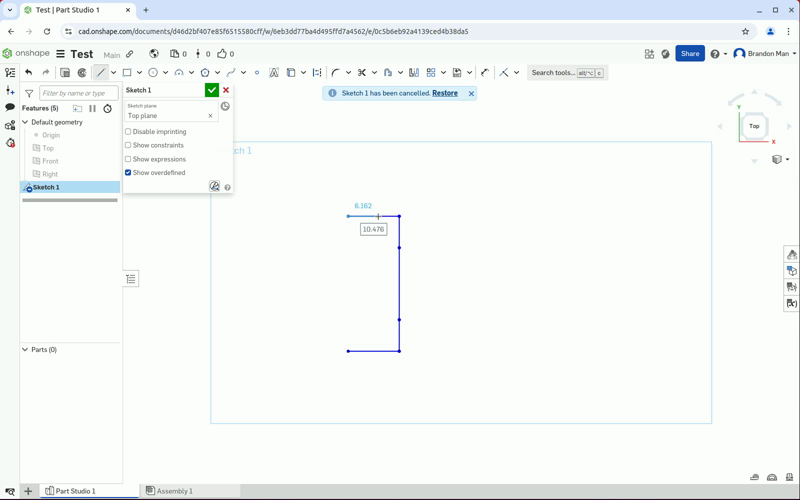
mouse_move(348, 261)
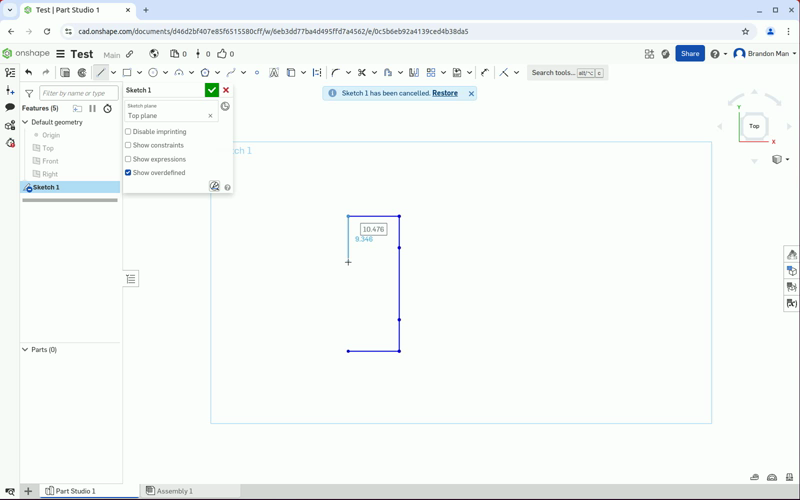
click(348, 261)
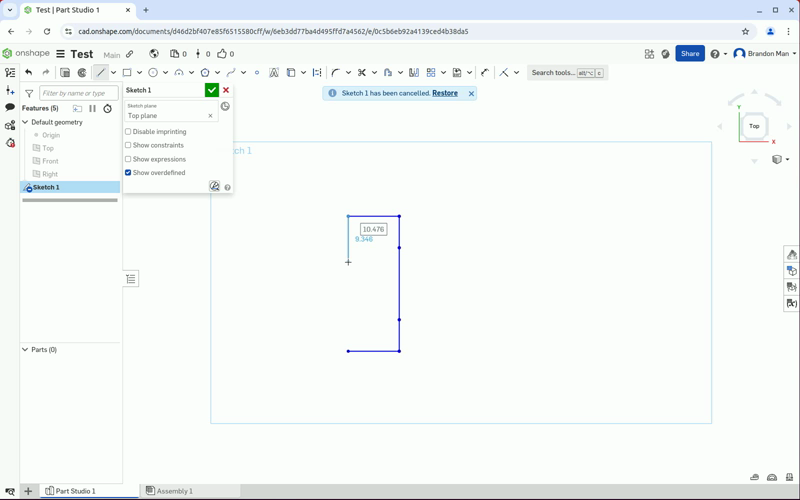
key_up(shift)
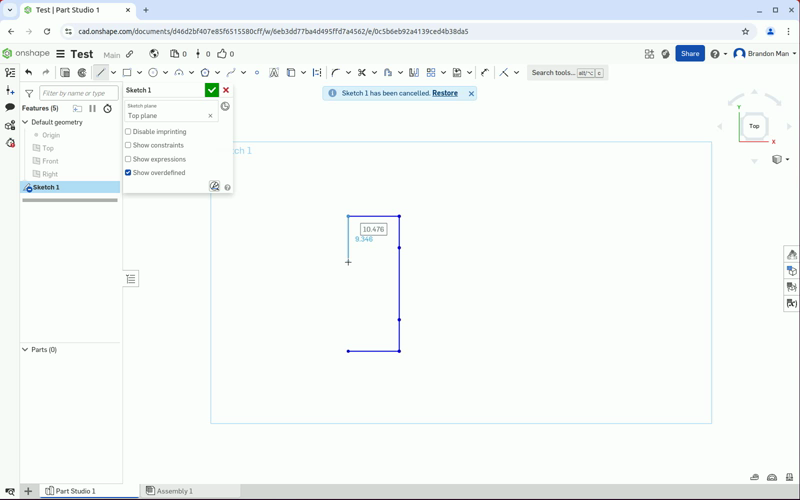
key_down(shift)
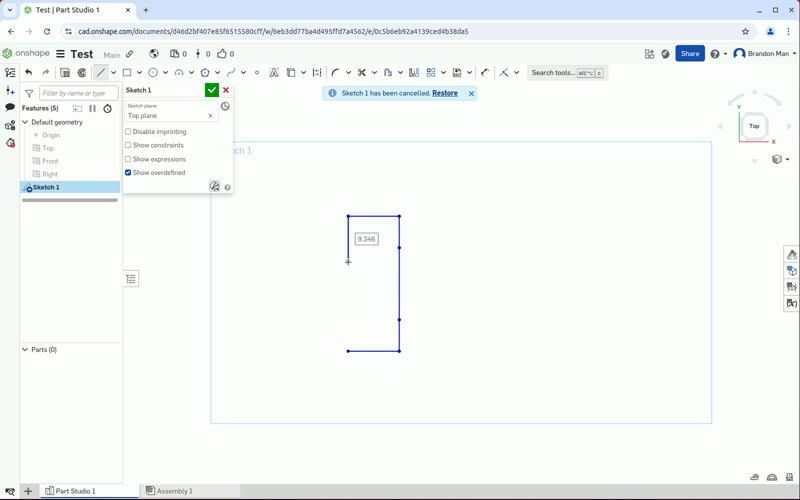
mouse_move(378, 261)
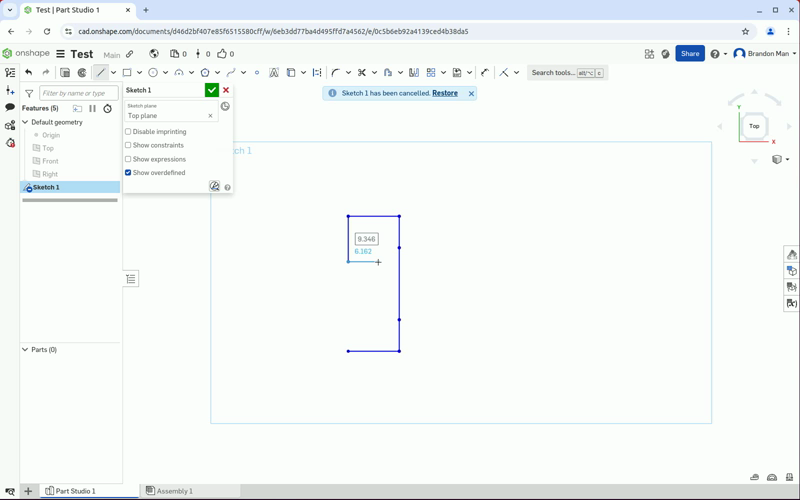
mouse_move(385, 261)
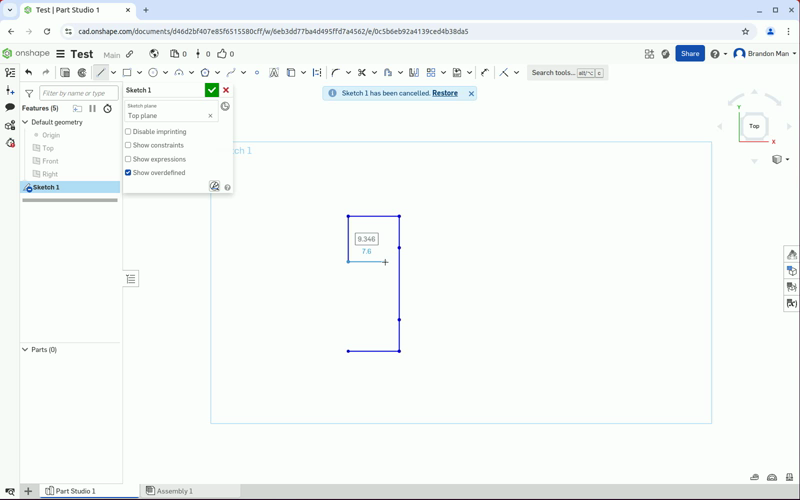
click(385, 261)
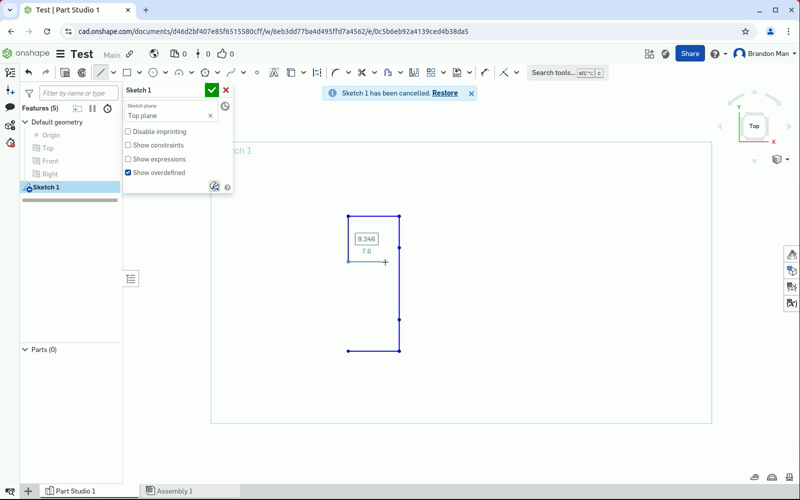
key_up(shift)
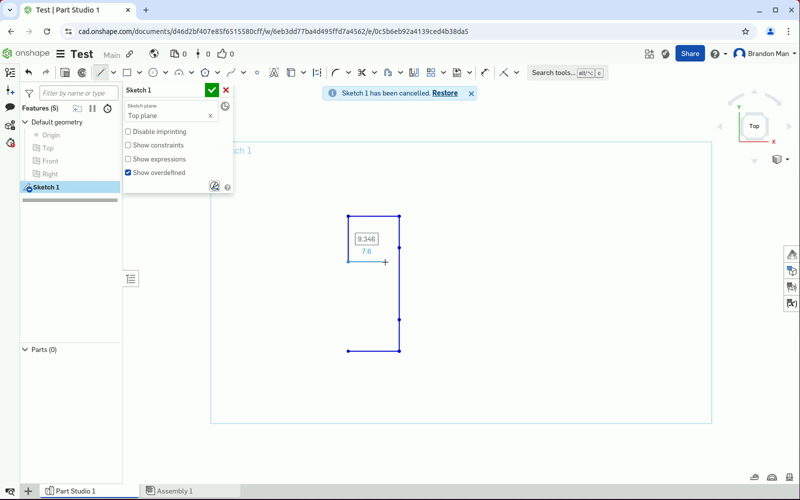
key_down(shift)
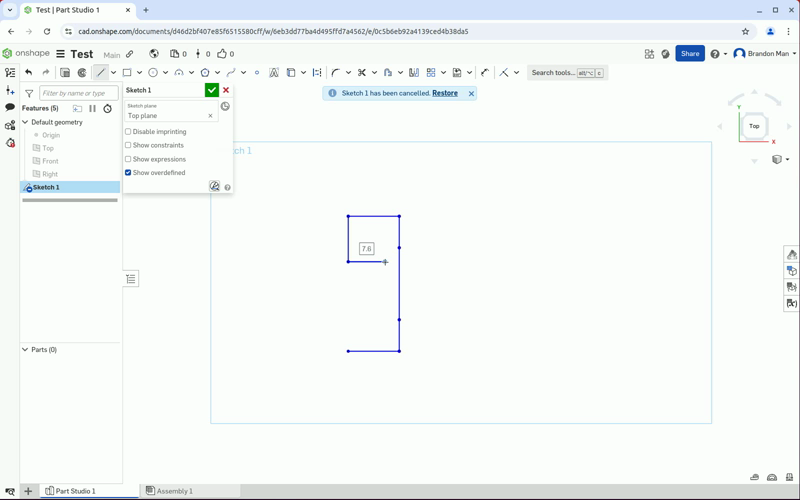
mouse_move(415, 261)
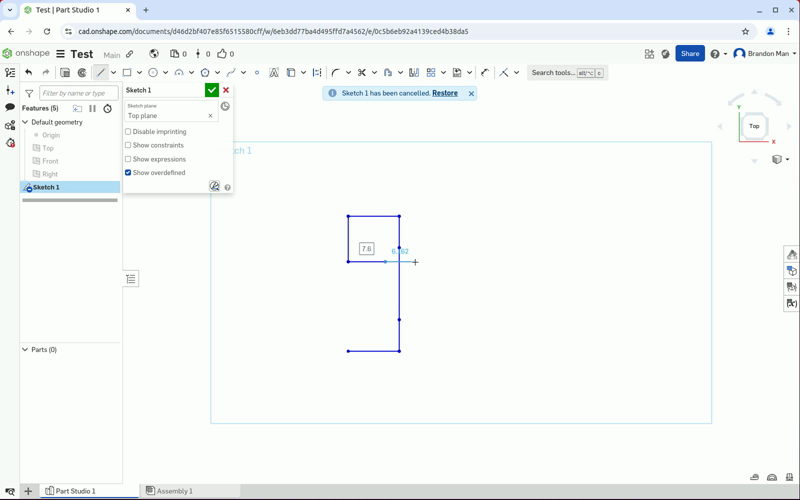
mouse_move(385, 305)
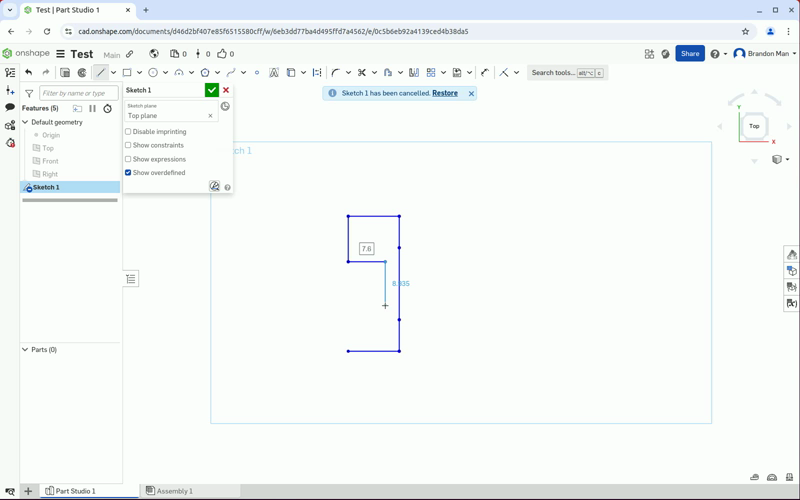
click(385, 305)
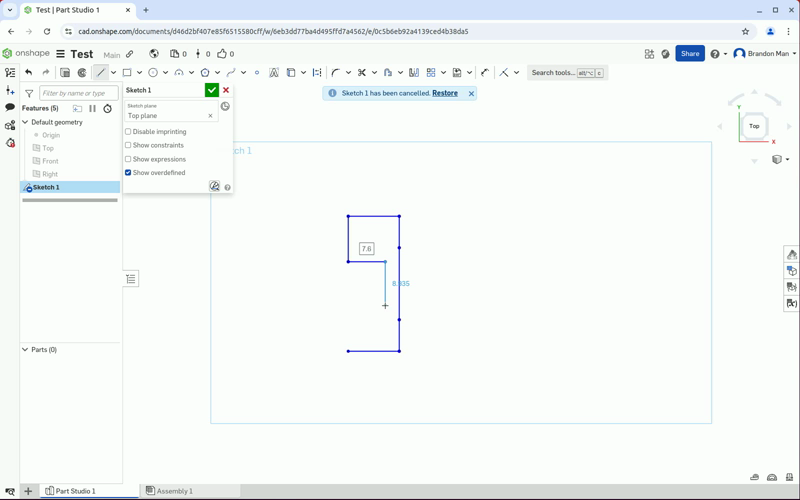
key_up(shift)
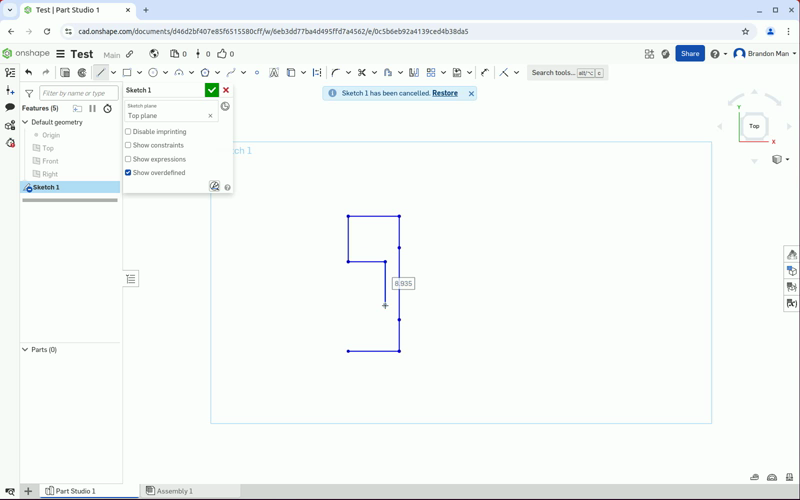
key_down(shift)
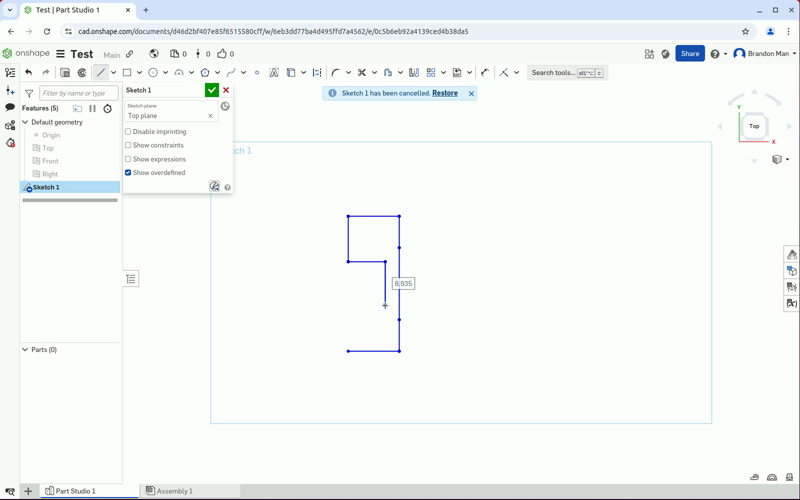
mouse_move(415, 305)
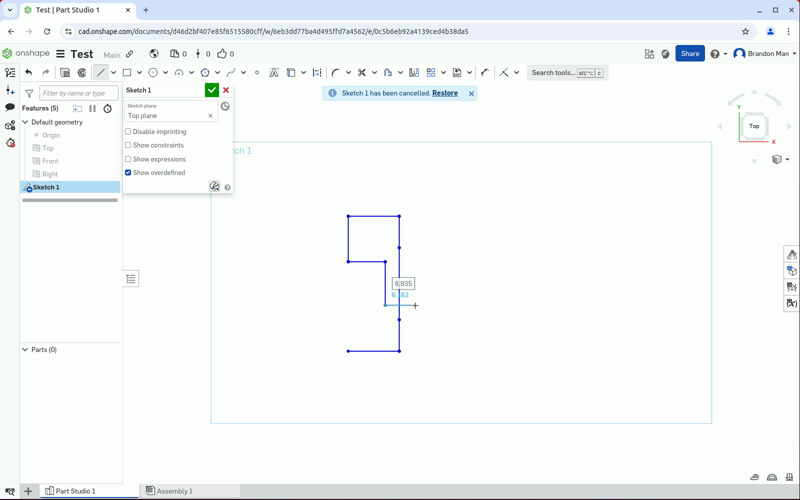
mouse_move(348, 305)
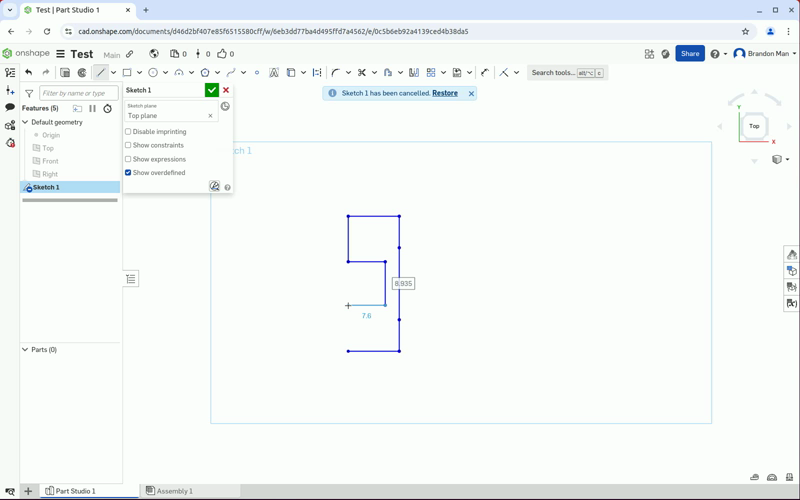
click(348, 305)
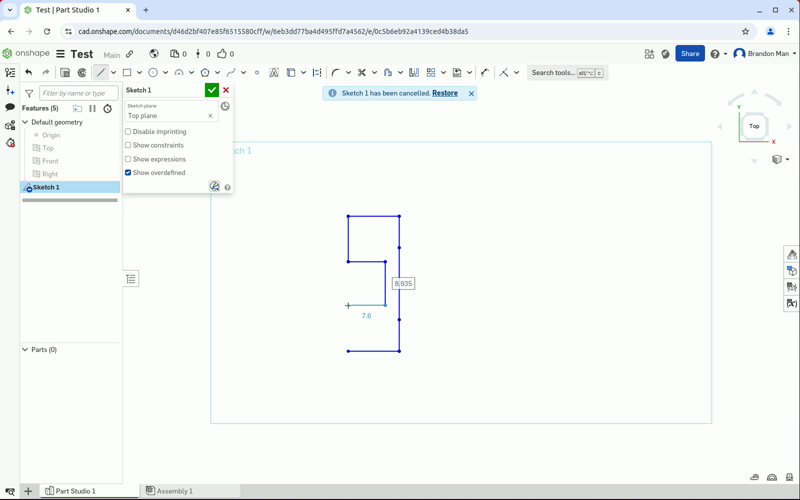
key_up(shift)
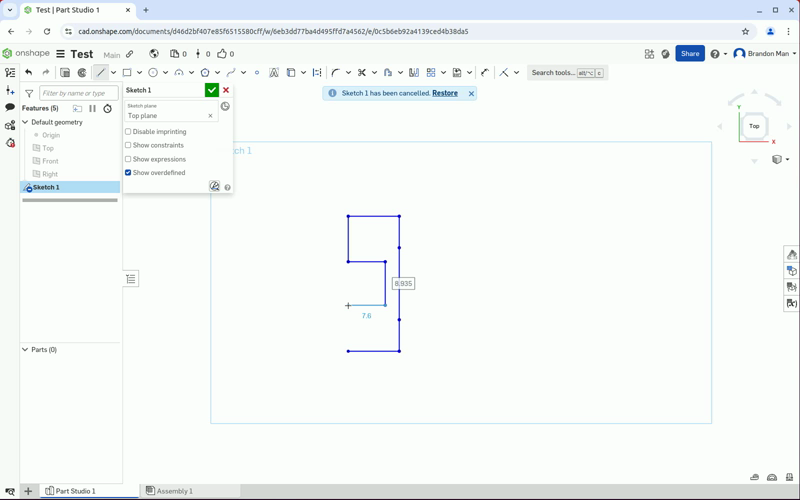
mouse_move(378, 305)
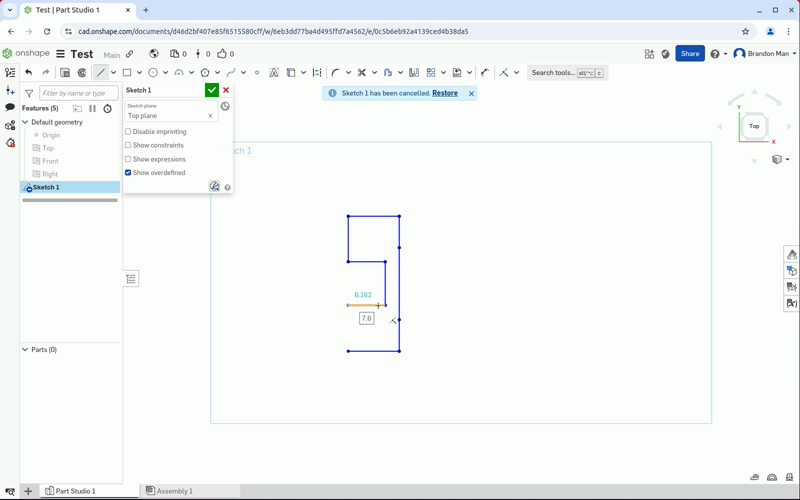
key_down(shift)
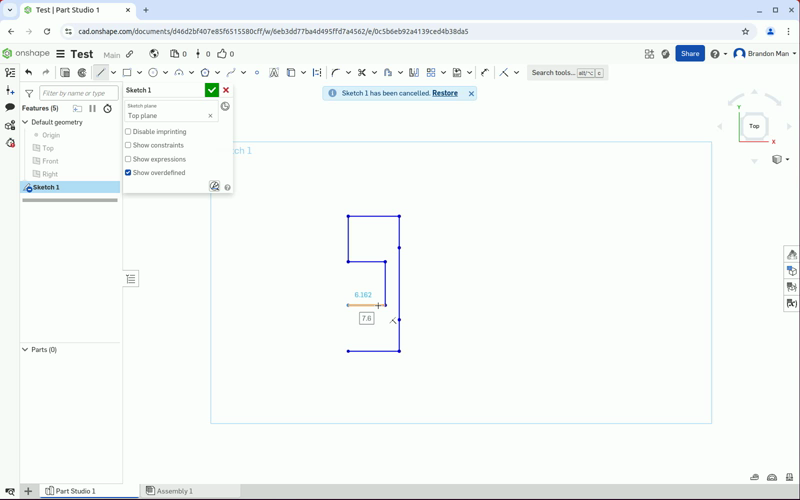
mouse_move(348, 351)
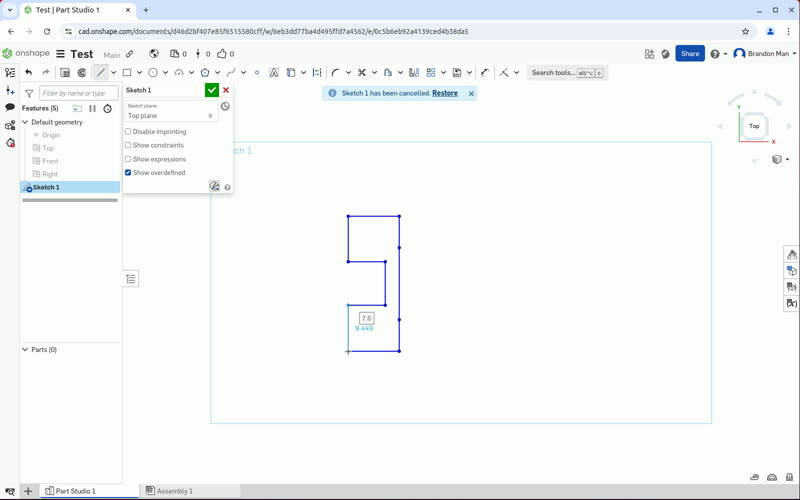
key_up(shift)
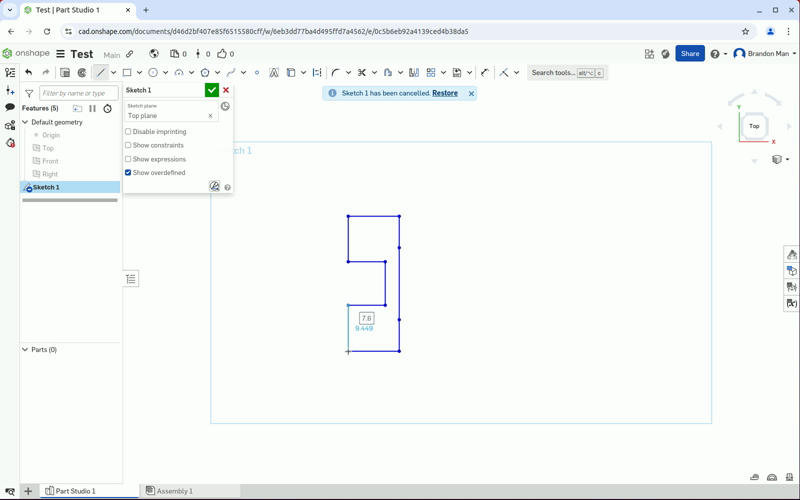
click(348, 351)
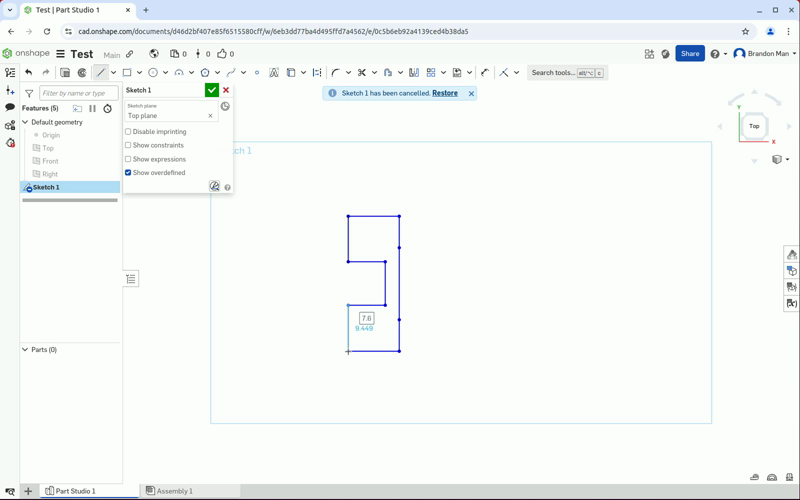
key(esc)
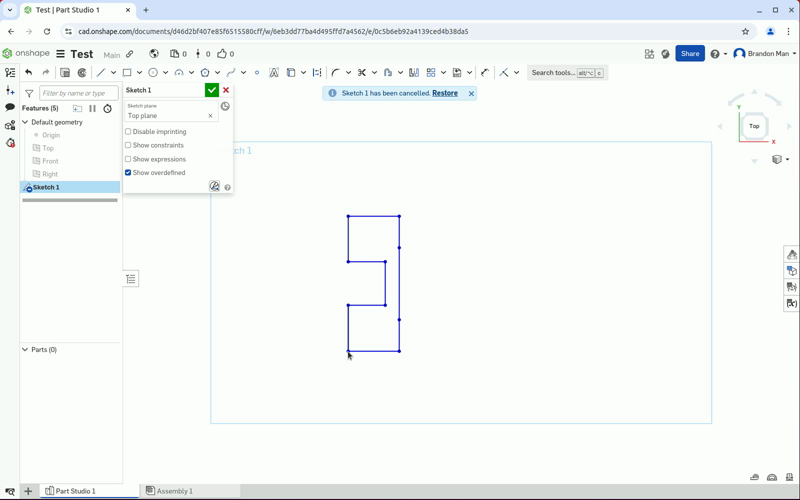
mouse_move(390, 245)
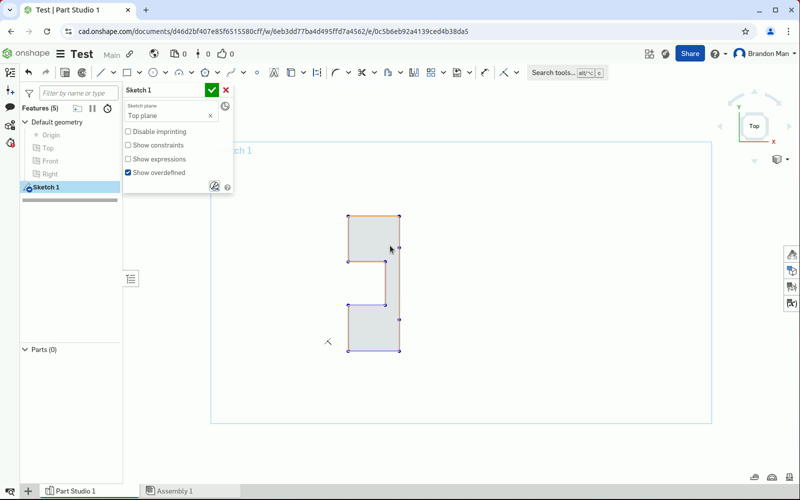
click(390, 245)
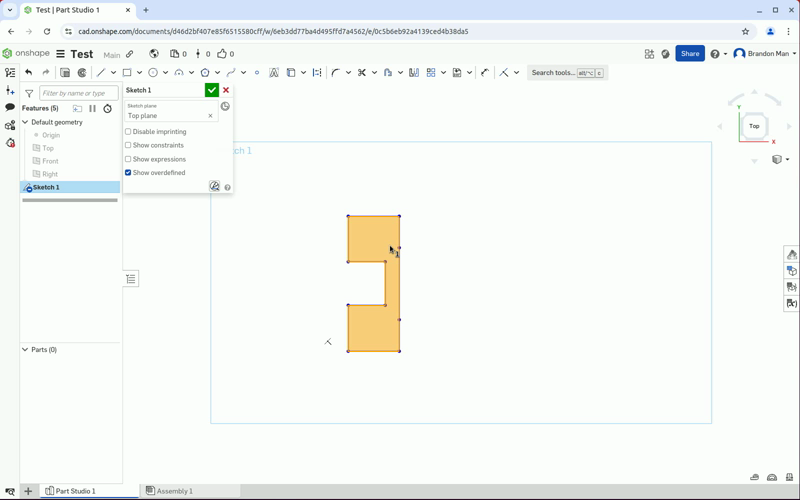
mouse_move(73, 352)
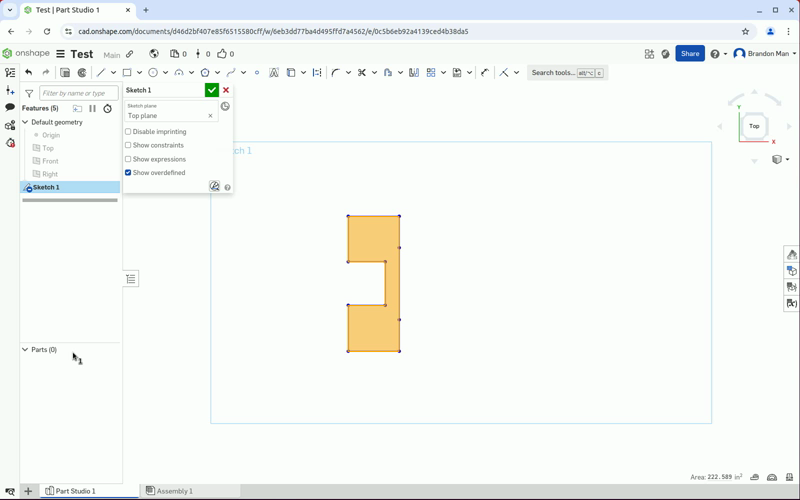
key(shift+y)
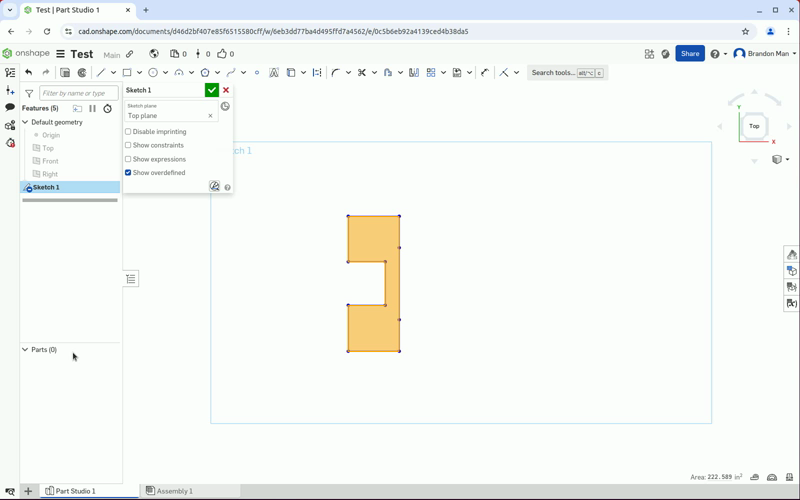
key(shift+e)
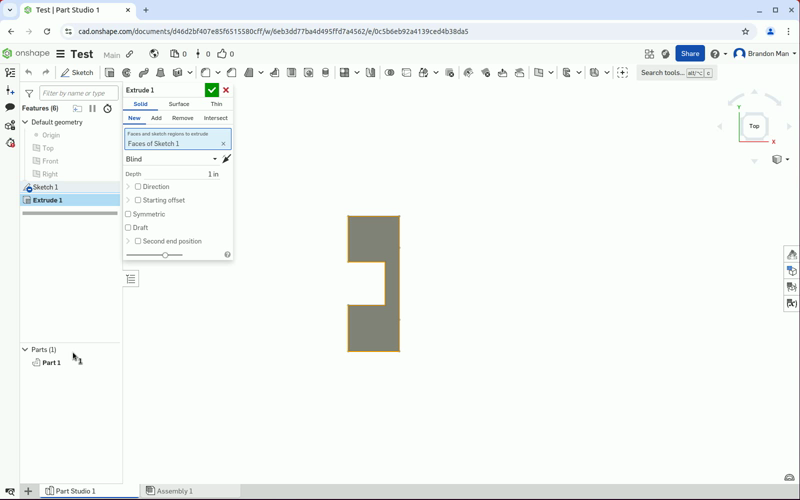
mouse_move(143, 106)
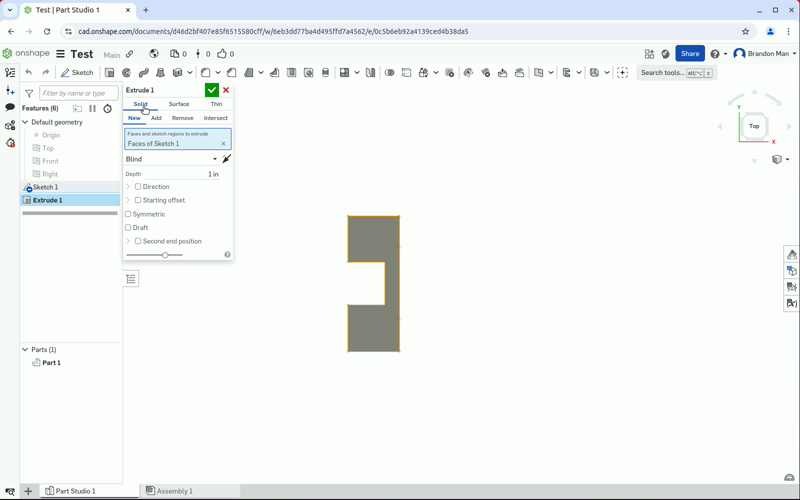
click(143, 106)
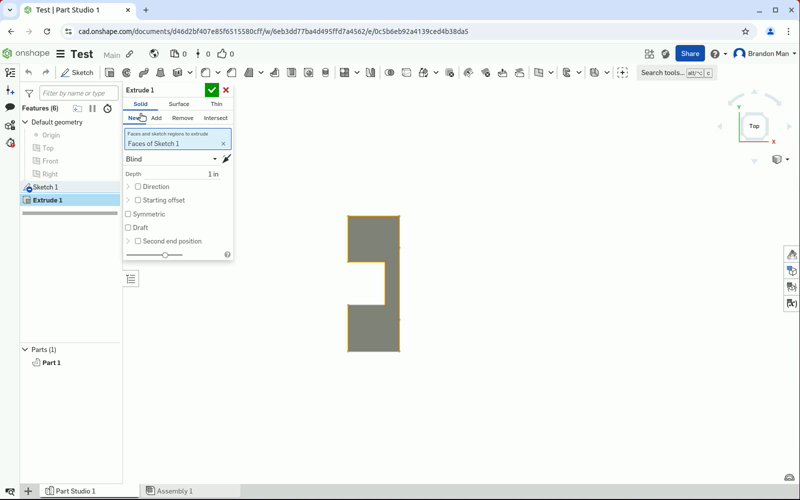
mouse_move(137, 120)
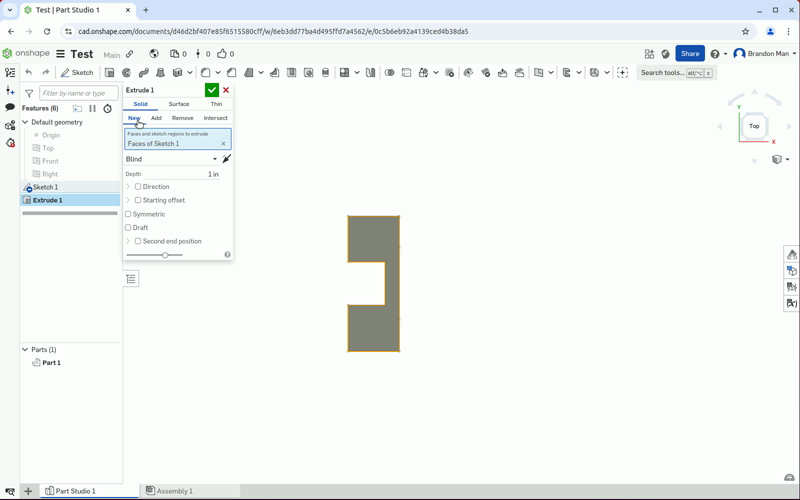
click(137, 120)
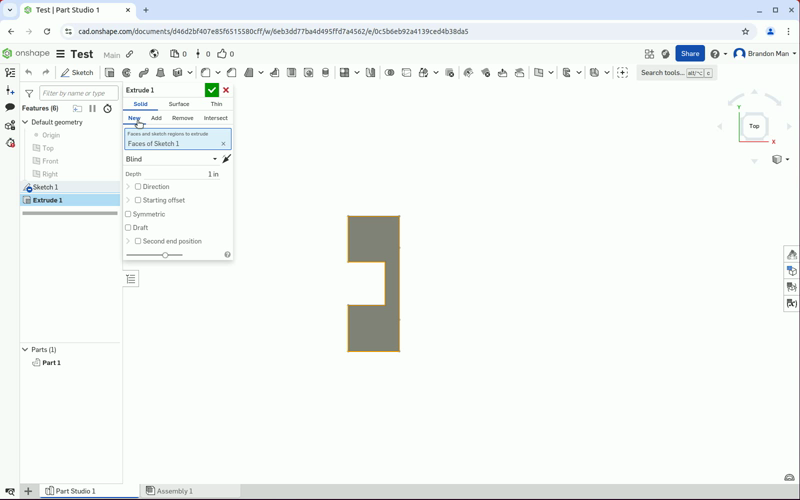
key(tab, 4)
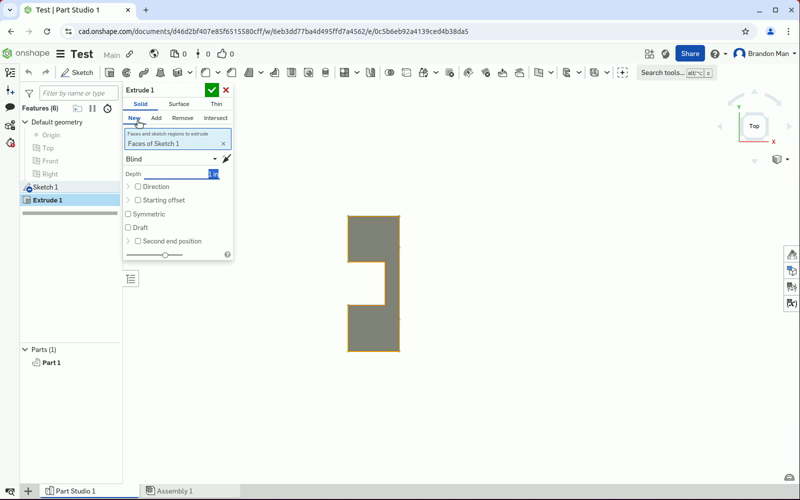
text(5.777)
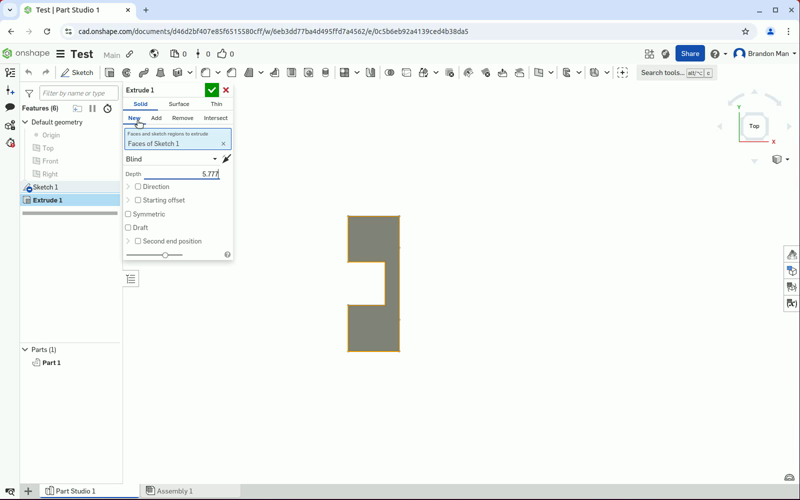
key(enter)
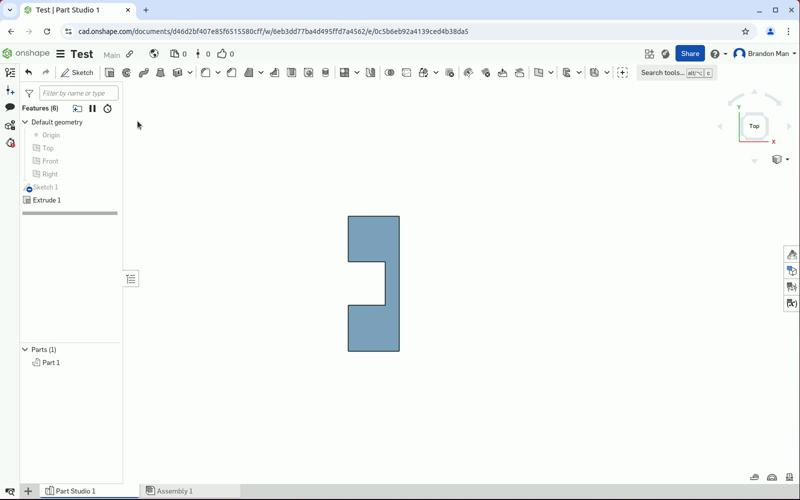
key(shift+h)
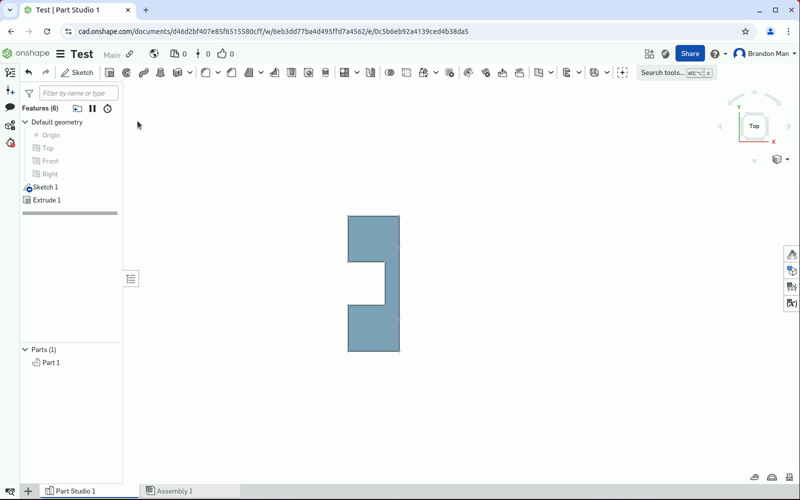
key(shift+h)
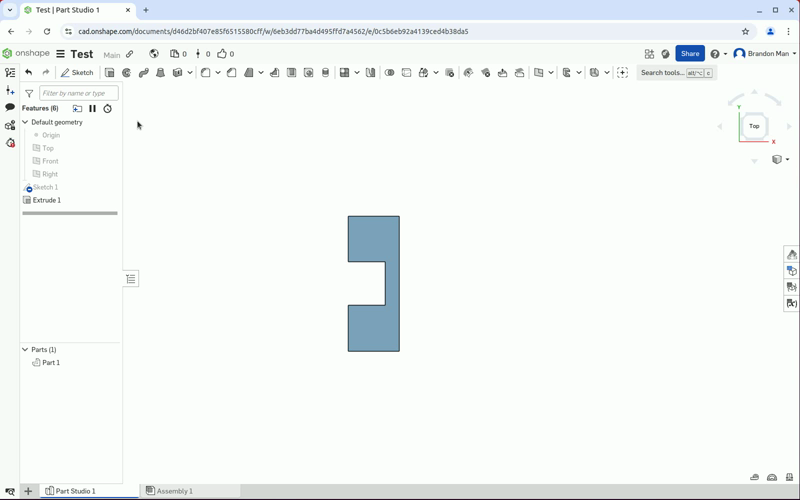
mouse_move(73, 189)
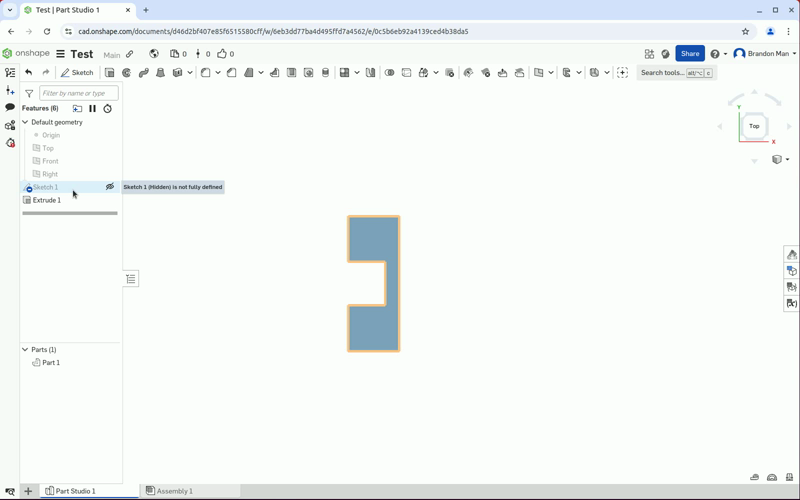
click(73, 189)
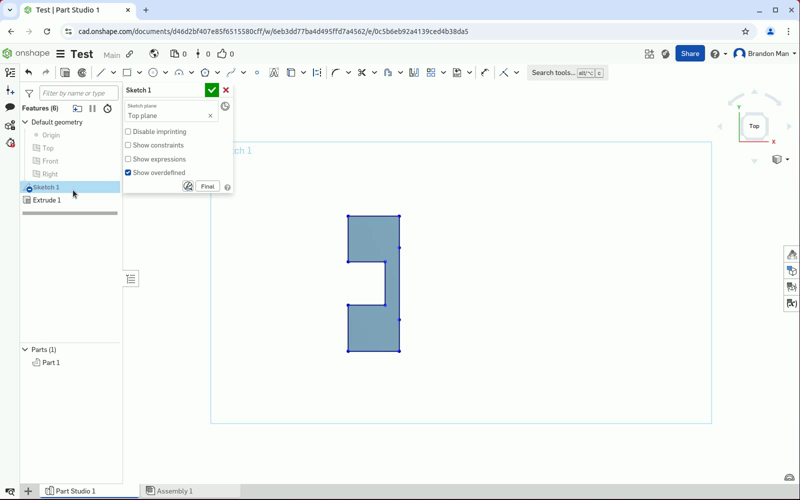
mouse_move(229, 92)
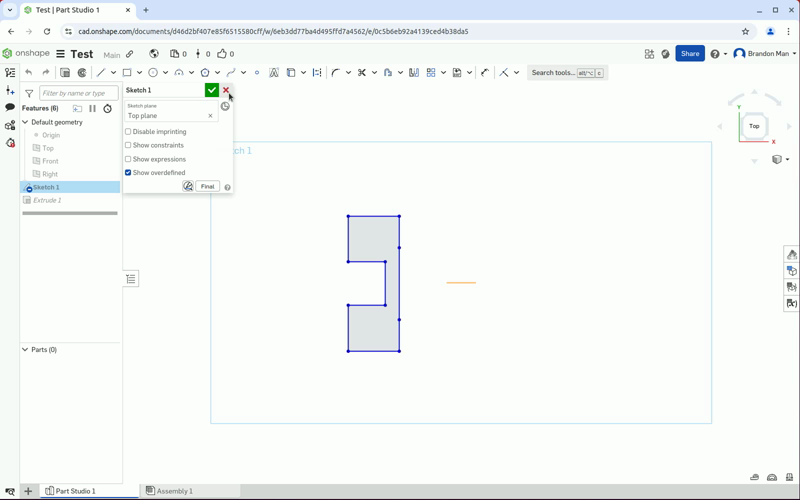
click(229, 92)
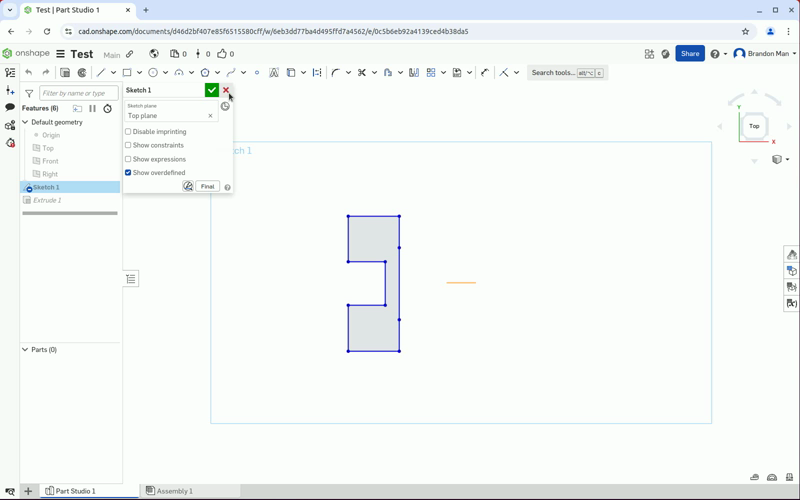
key(shift+s)
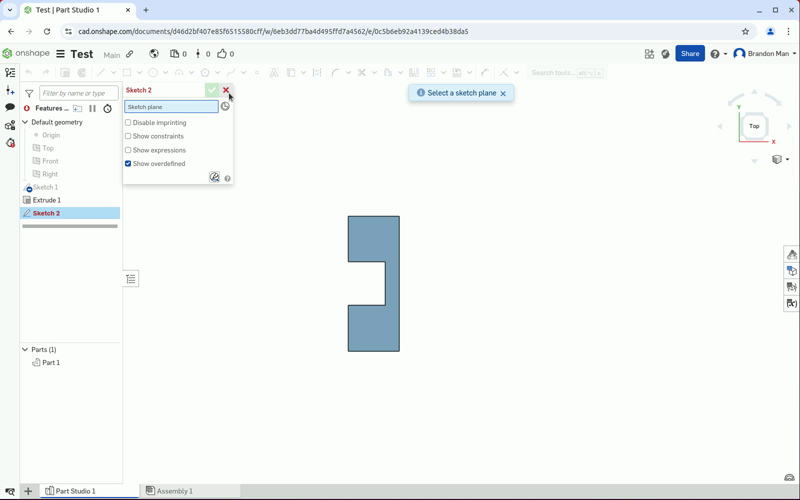
mouse_move(73, 150)
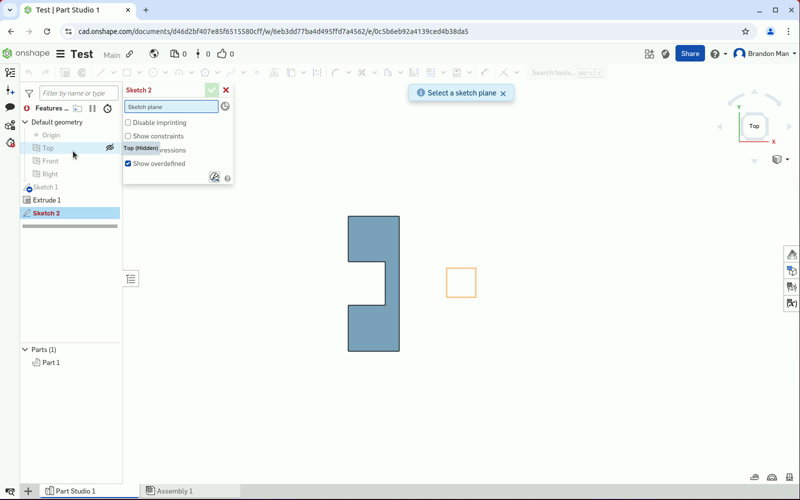
click(73, 150)
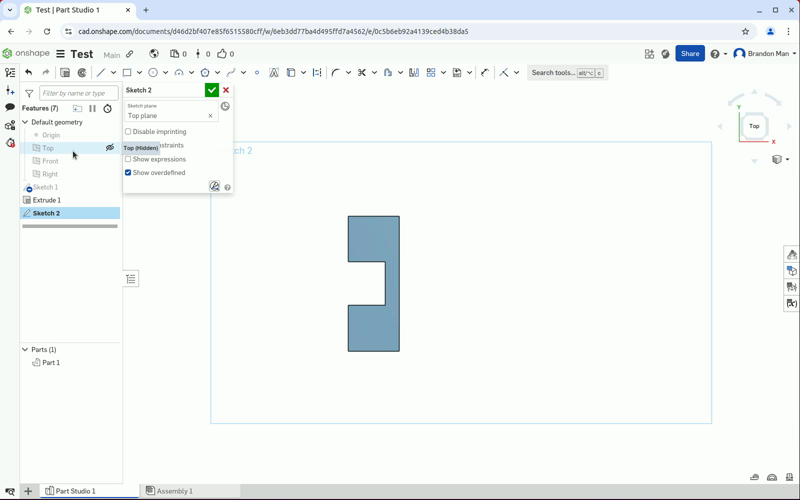
mouse_move(73, 352)
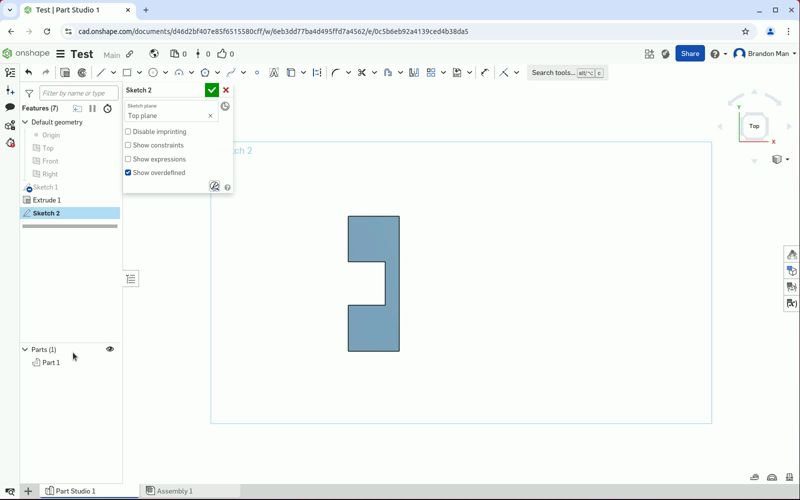
key(y)
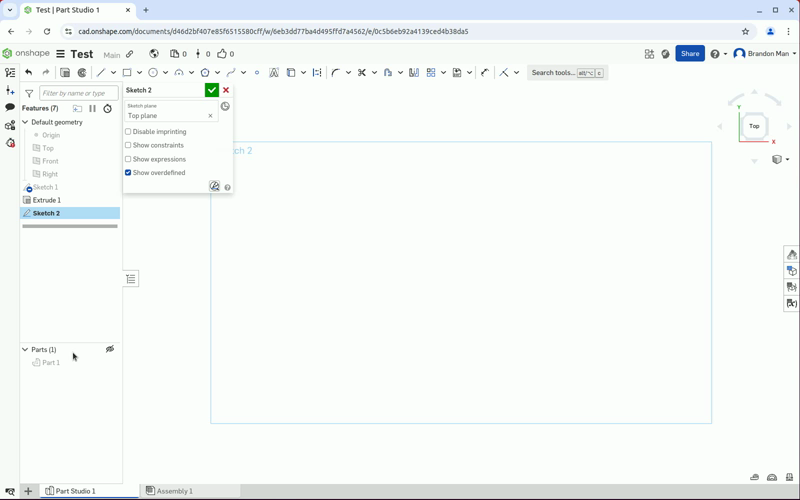
key(l)
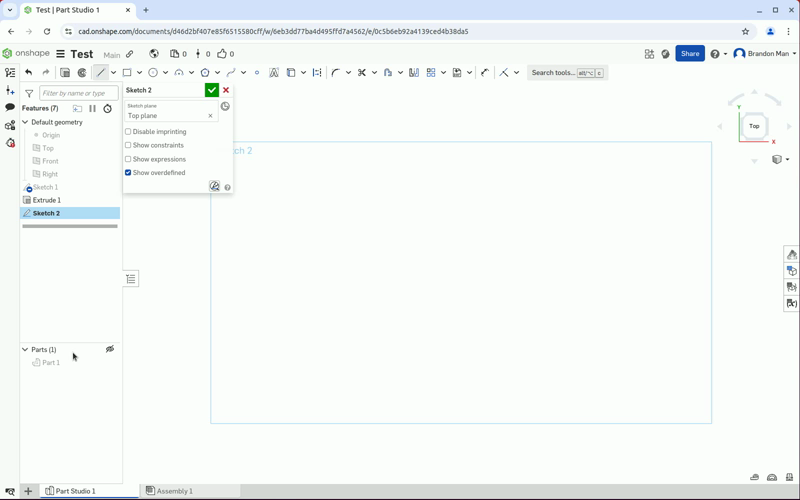
key_down(shift)
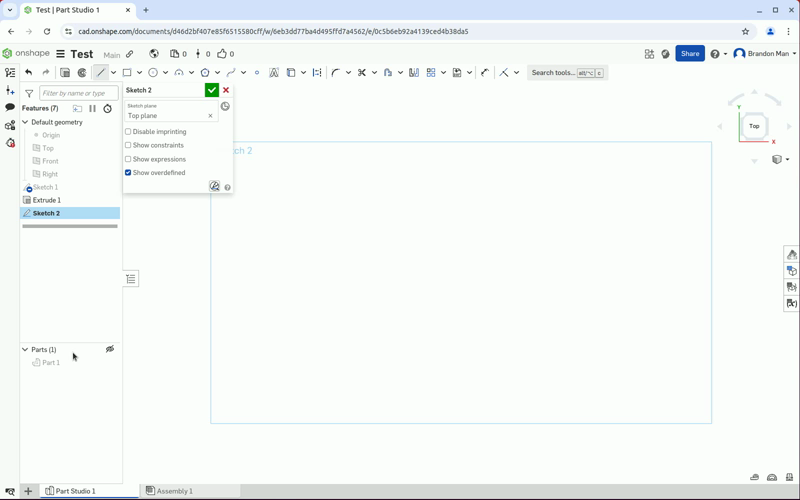
mouse_move(522, 351)
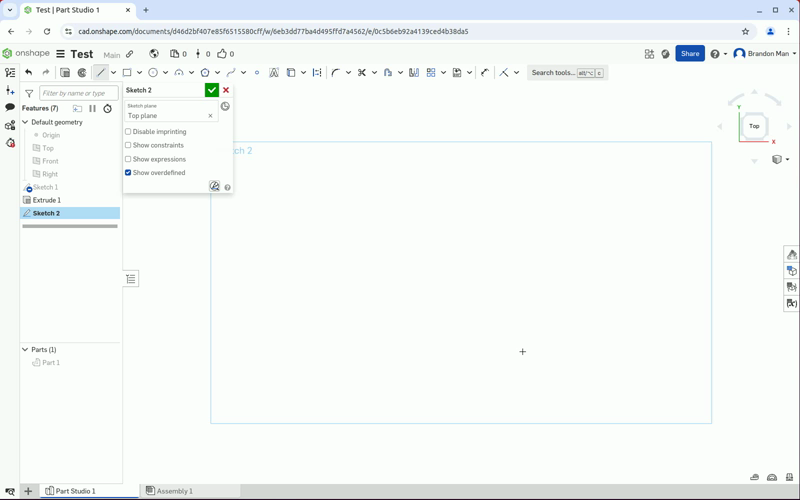
click(522, 351)
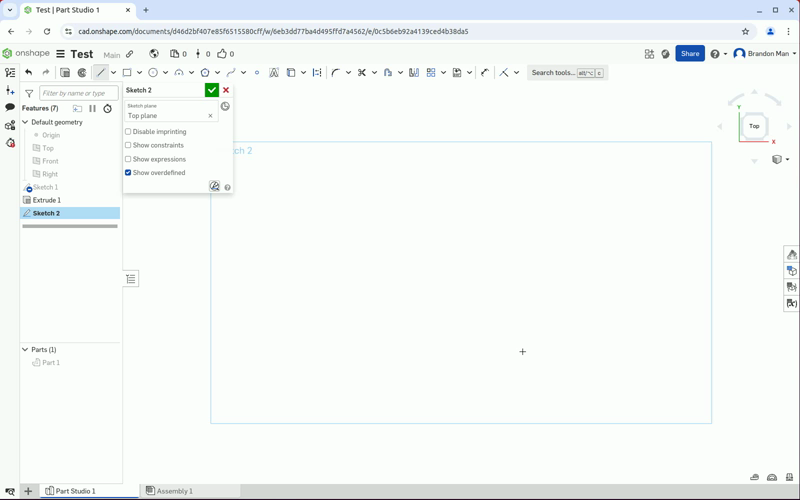
key_up(shift)
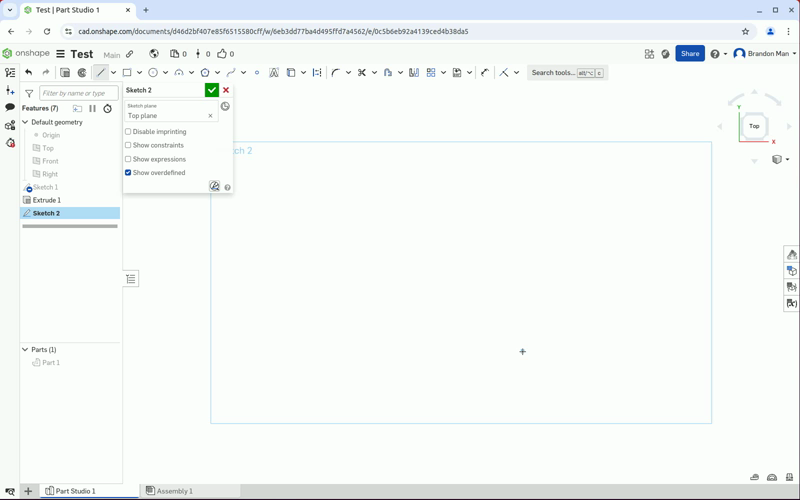
key_down(shift)
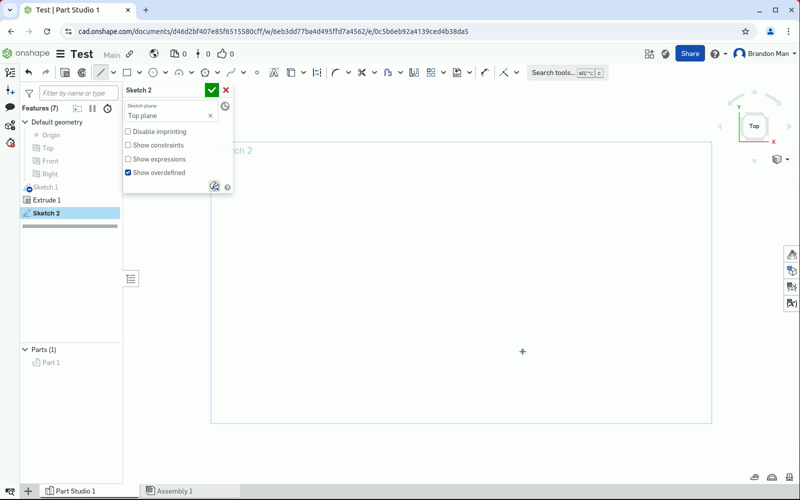
mouse_move(552, 351)
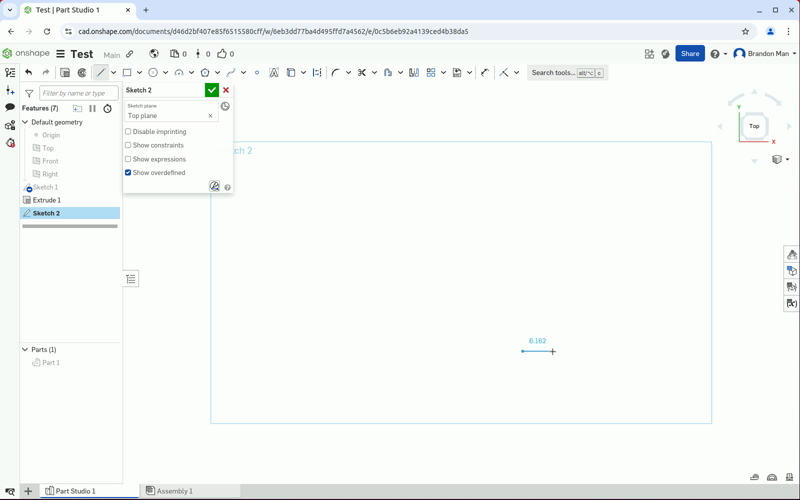
mouse_move(573, 351)
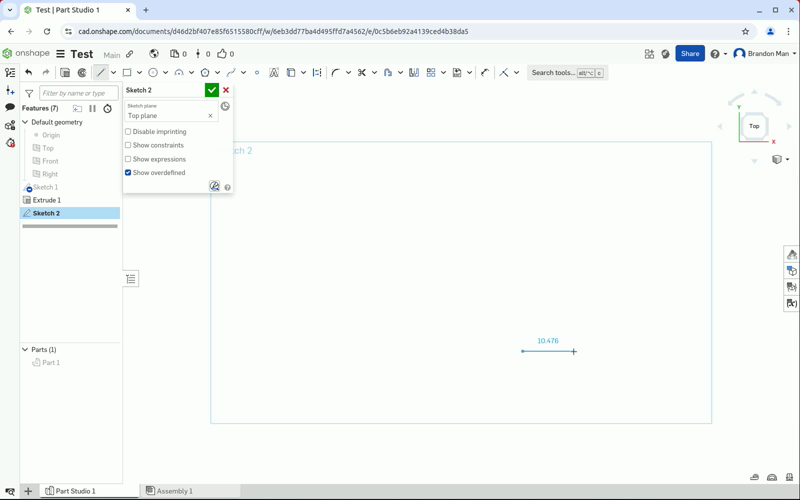
click(573, 351)
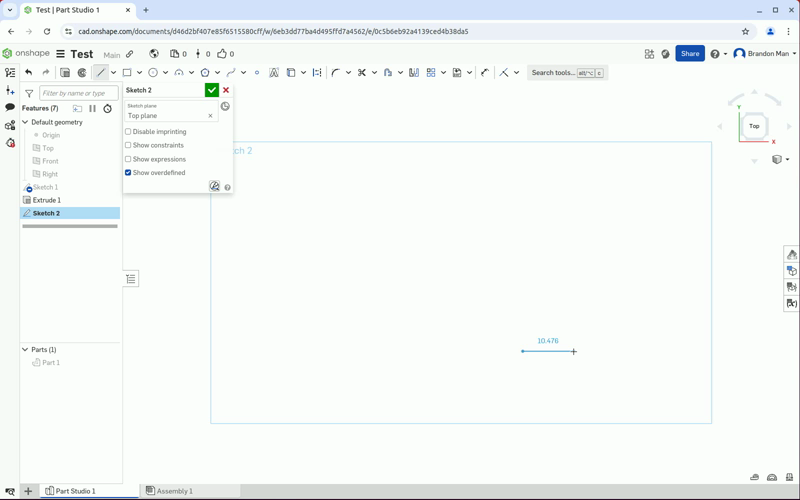
key_up(shift)
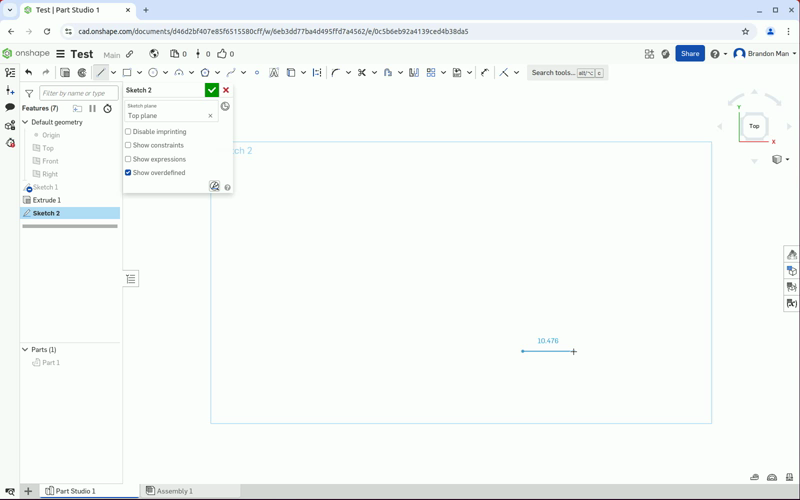
key_down(shift)
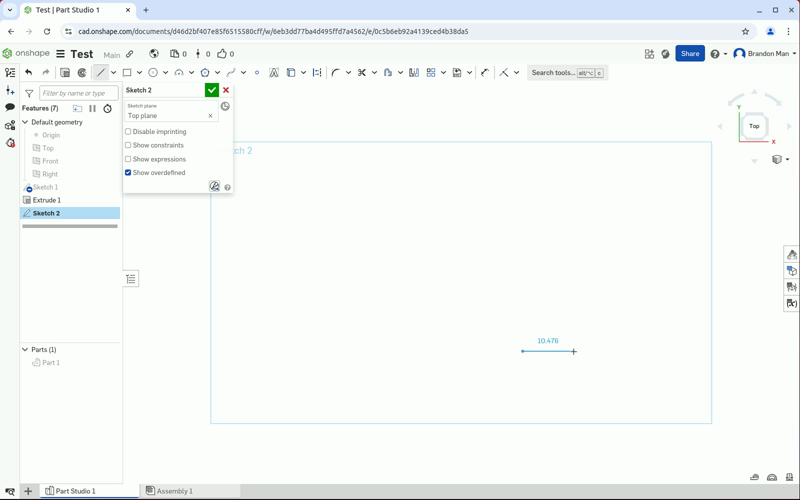
mouse_move(589, 351)
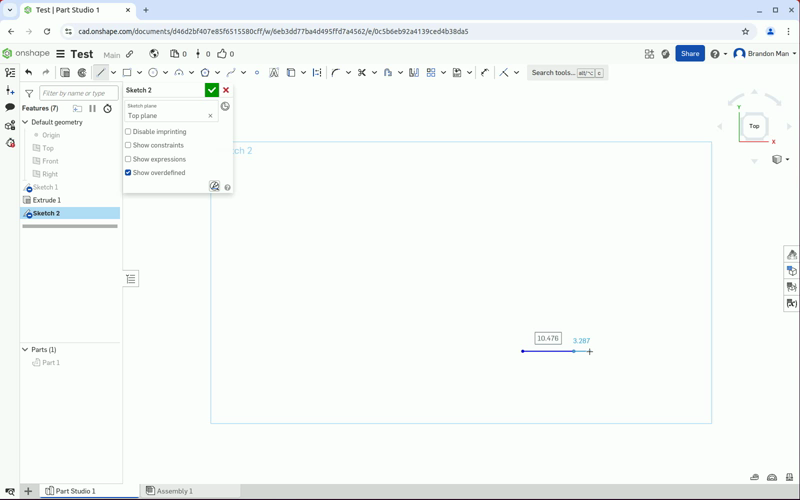
mouse_move(573, 305)
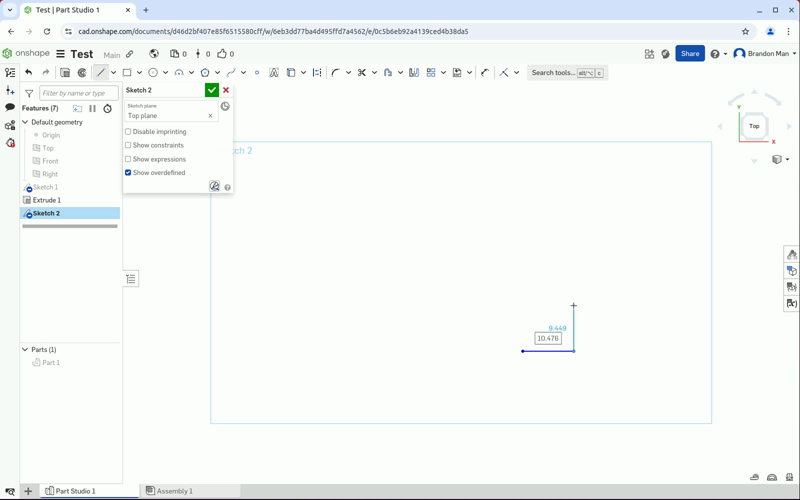
click(573, 305)
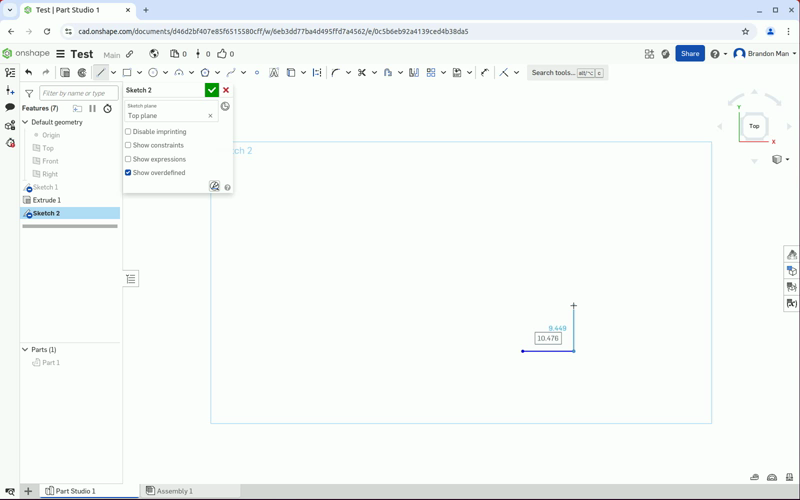
key_up(shift)
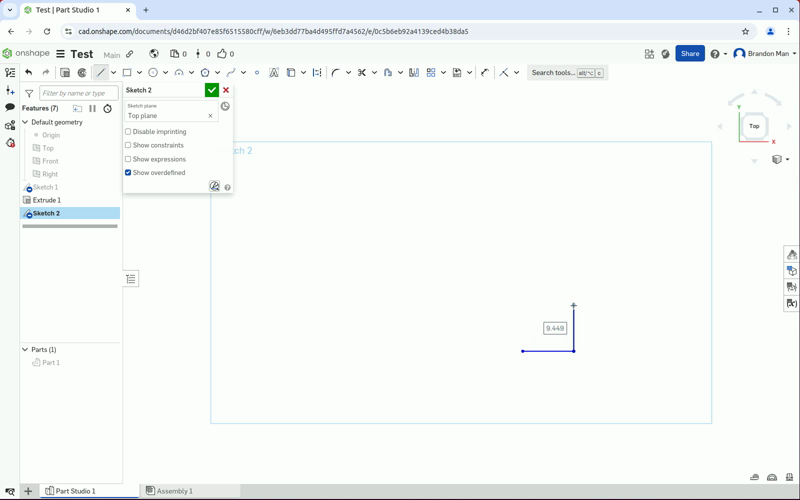
key_down(shift)
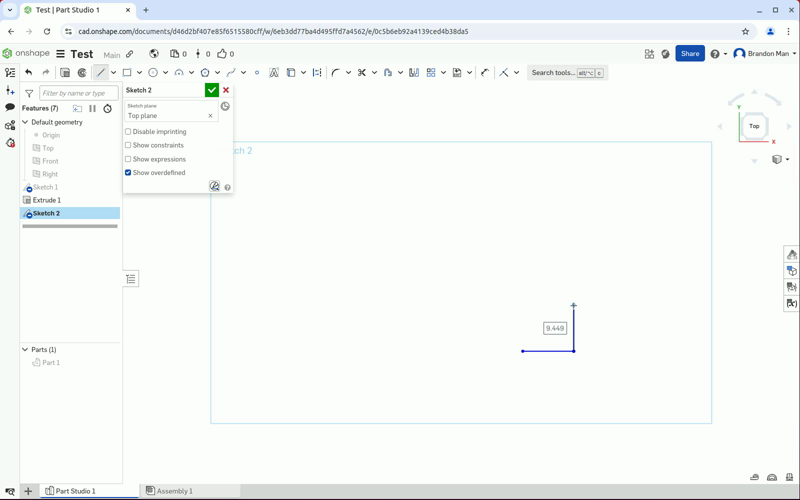
mouse_move(589, 305)
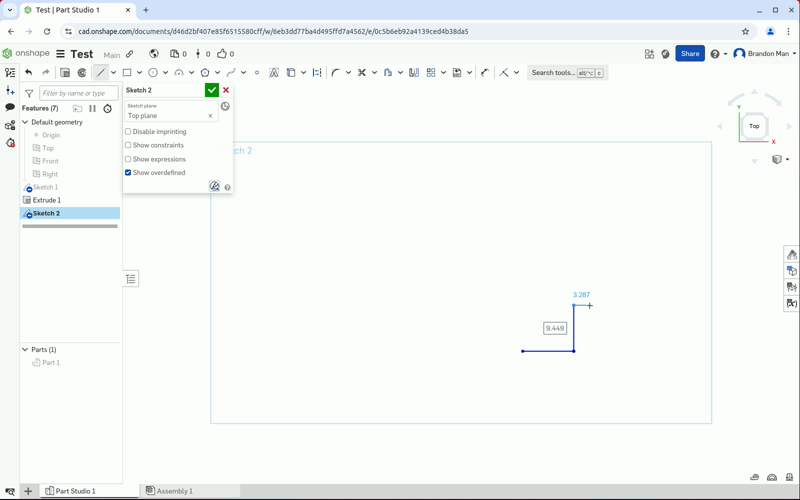
mouse_move(537, 305)
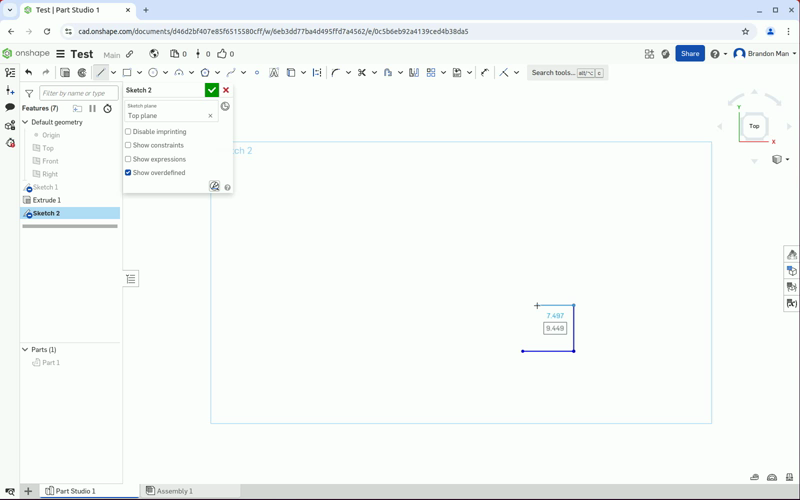
click(537, 305)
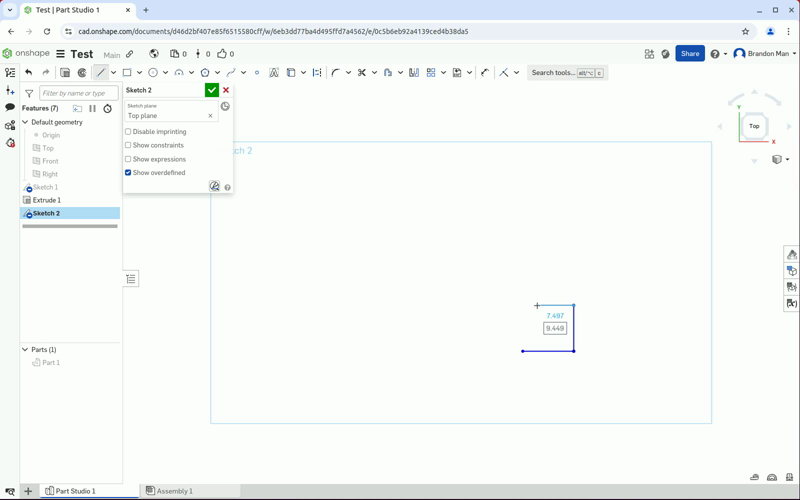
key_up(shift)
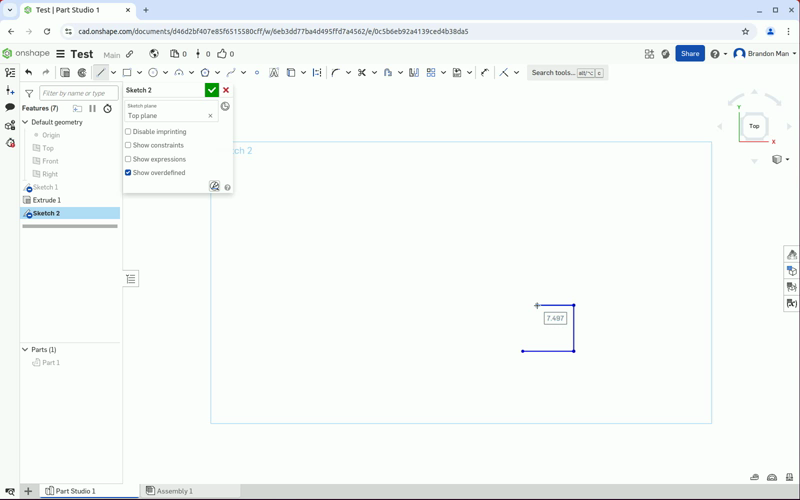
key_down(shift)
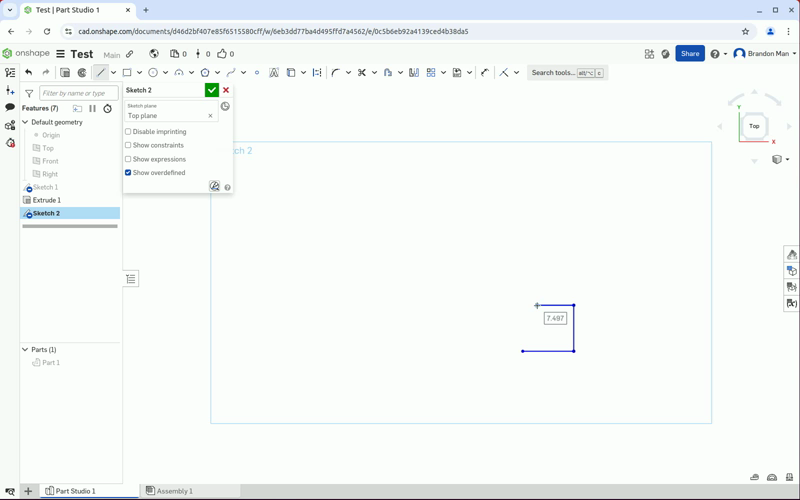
mouse_move(567, 305)
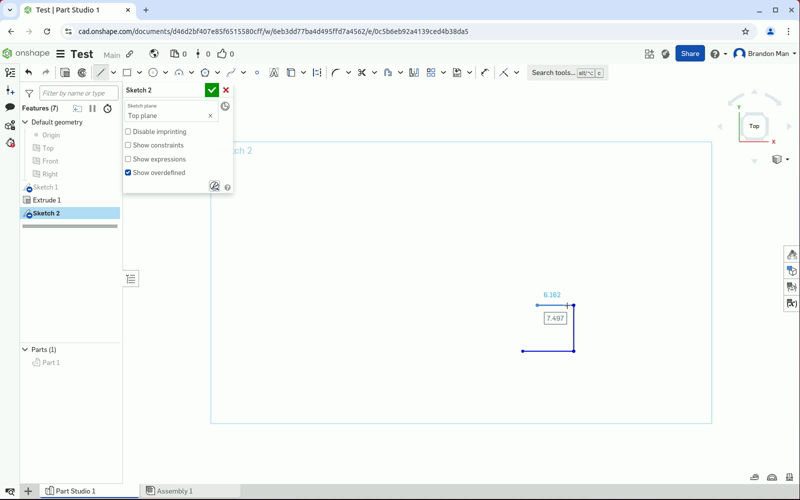
mouse_move(537, 261)
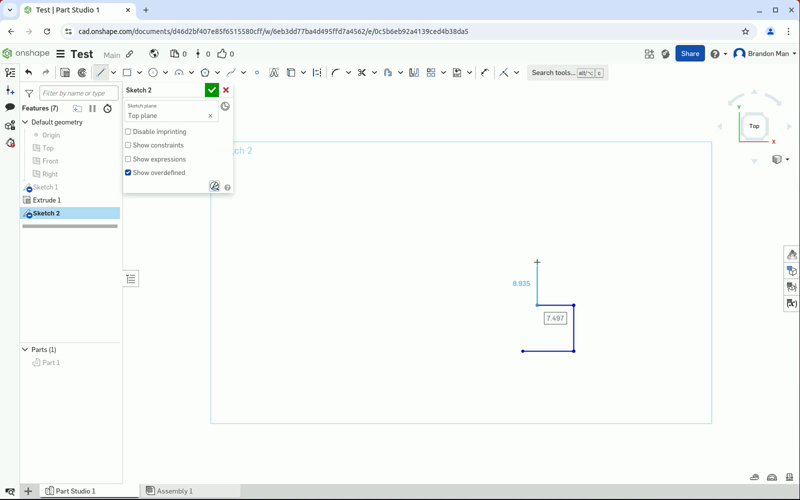
click(537, 261)
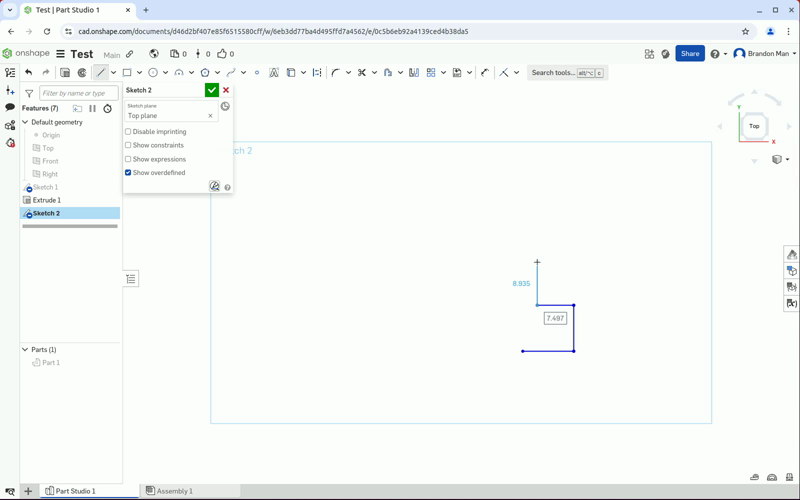
key_up(shift)
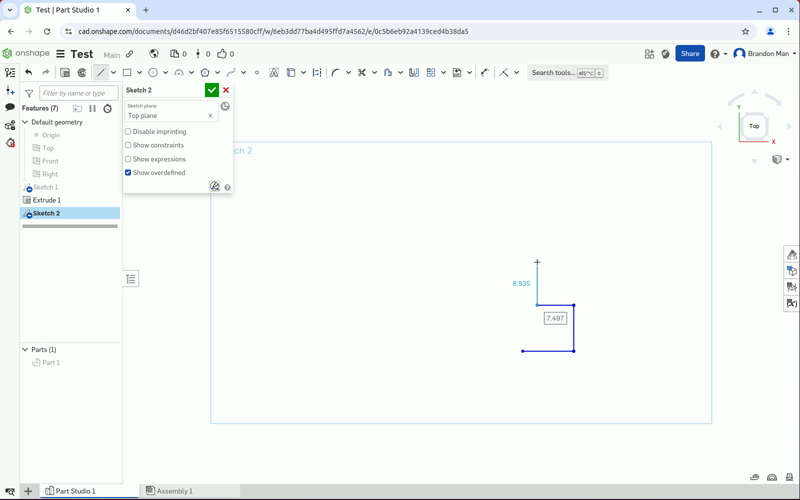
key_down(shift)
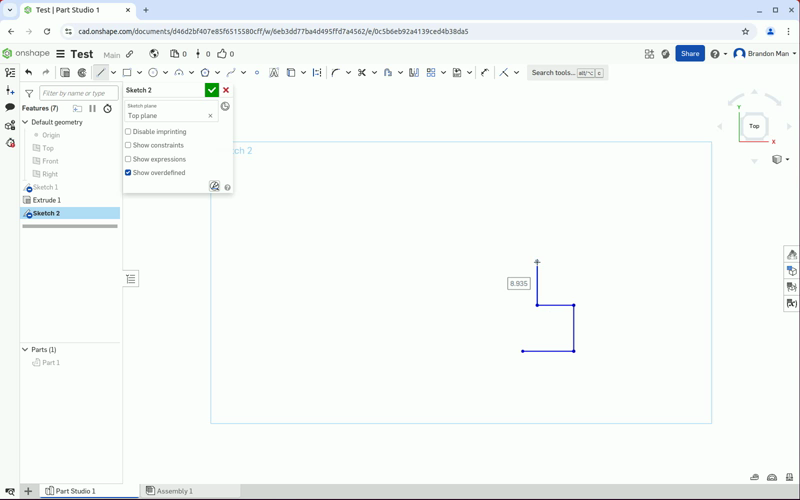
mouse_move(567, 261)
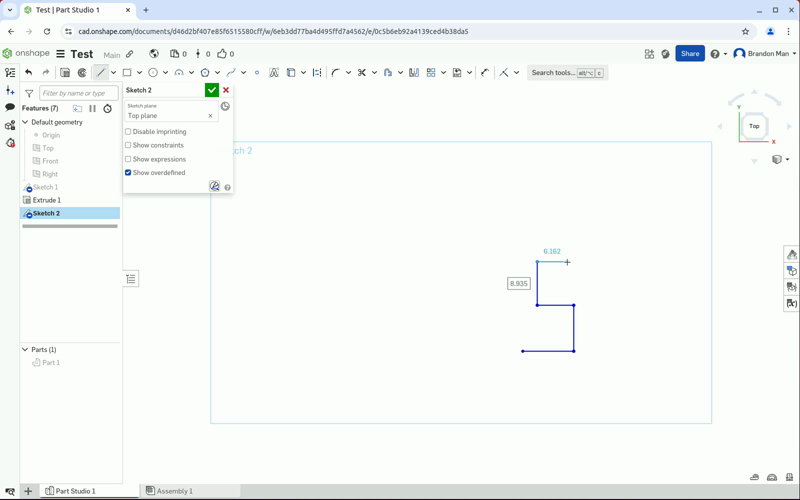
mouse_move(573, 261)
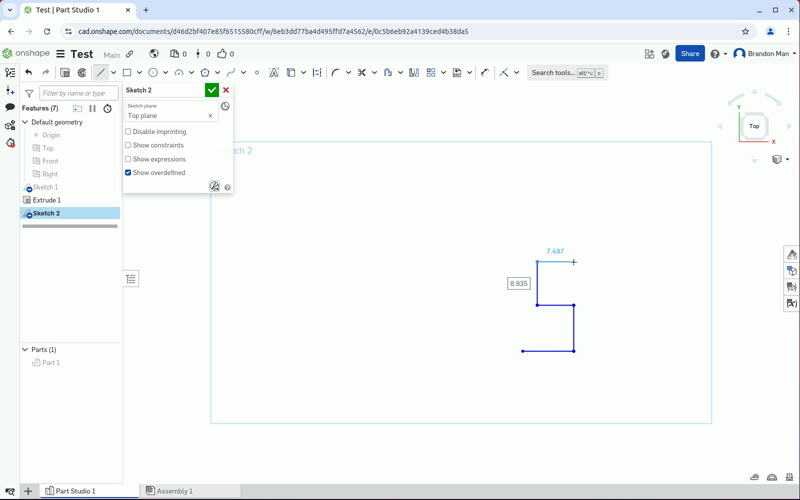
click(573, 261)
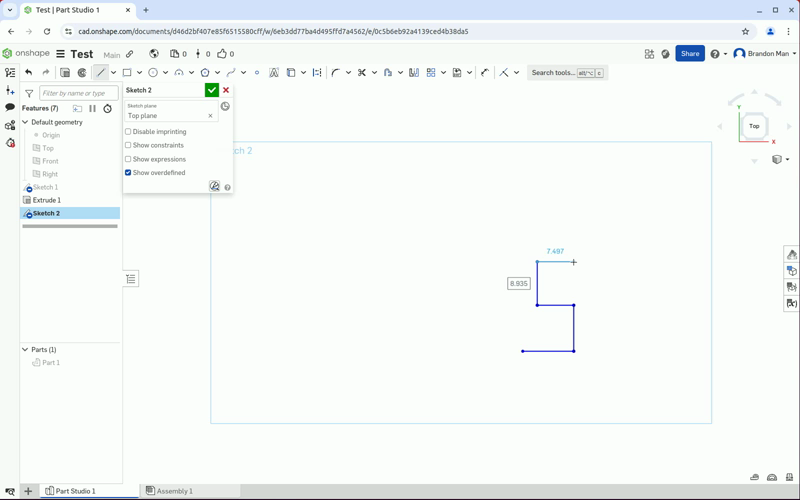
key_up(shift)
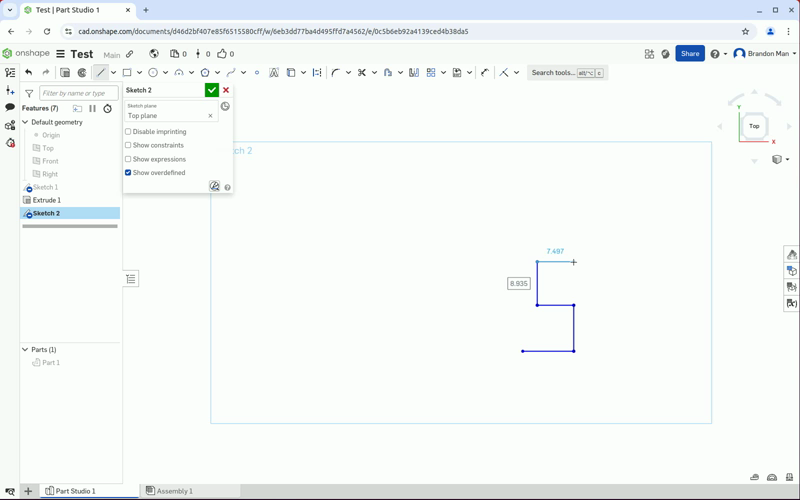
key_down(shift)
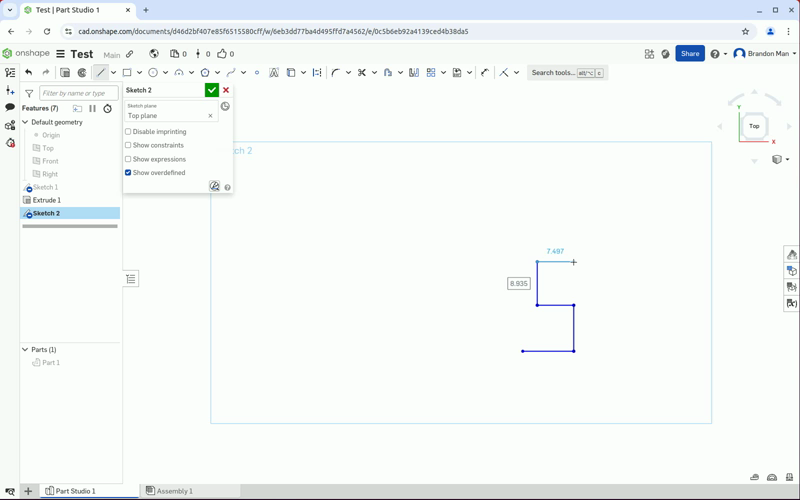
mouse_move(589, 261)
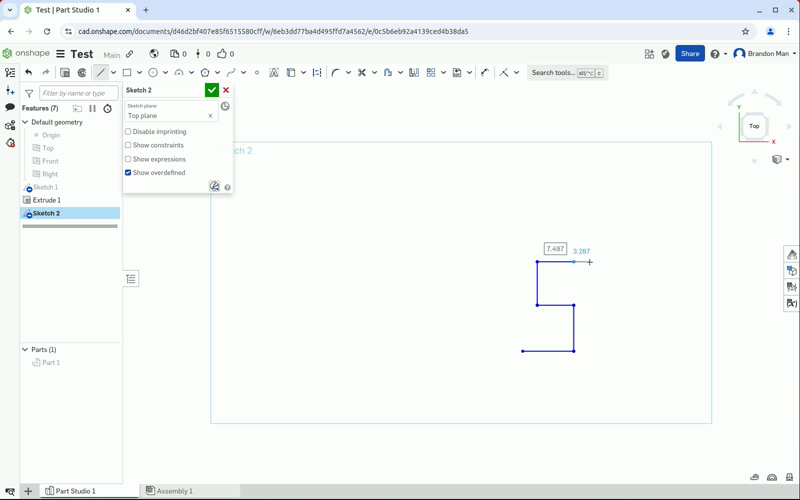
mouse_move(573, 216)
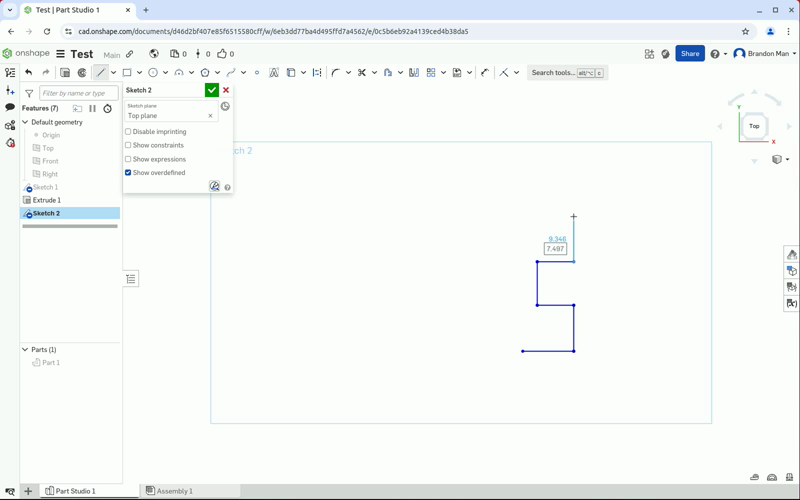
click(573, 216)
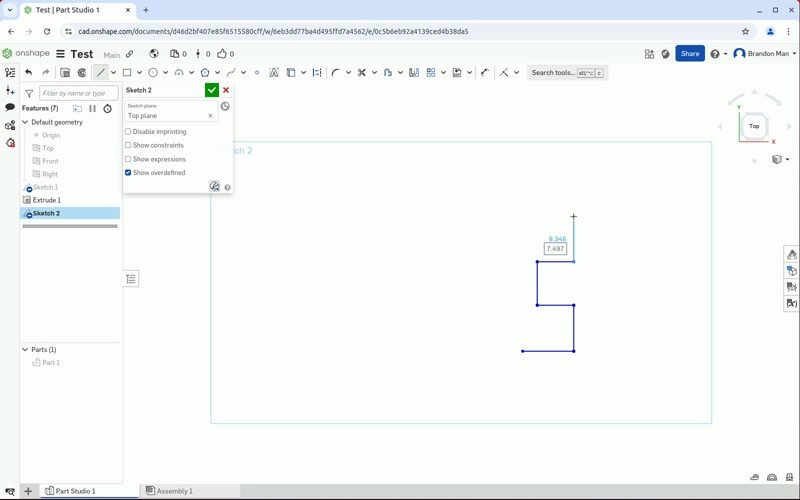
key_up(shift)
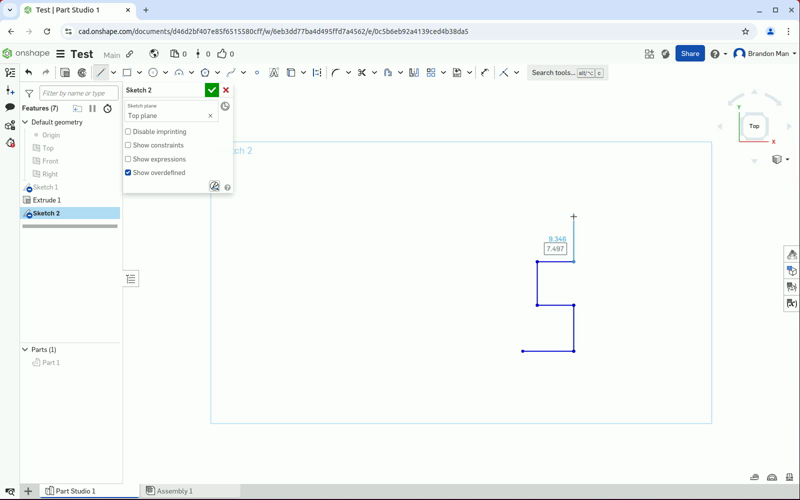
key_down(shift)
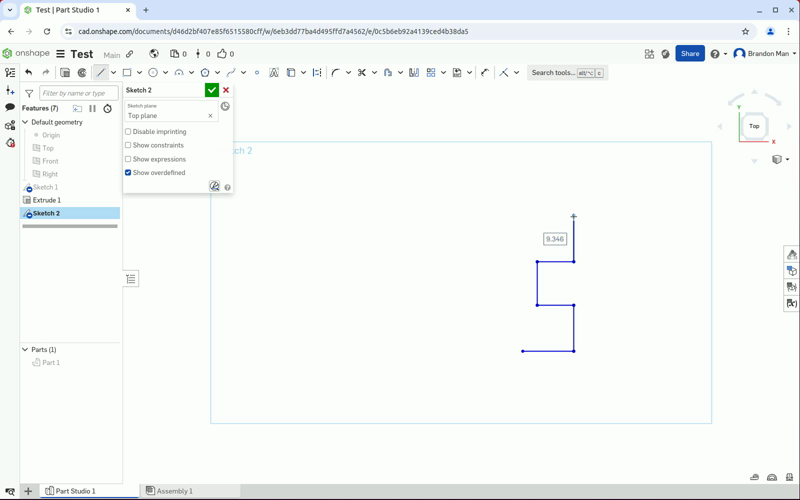
mouse_move(589, 216)
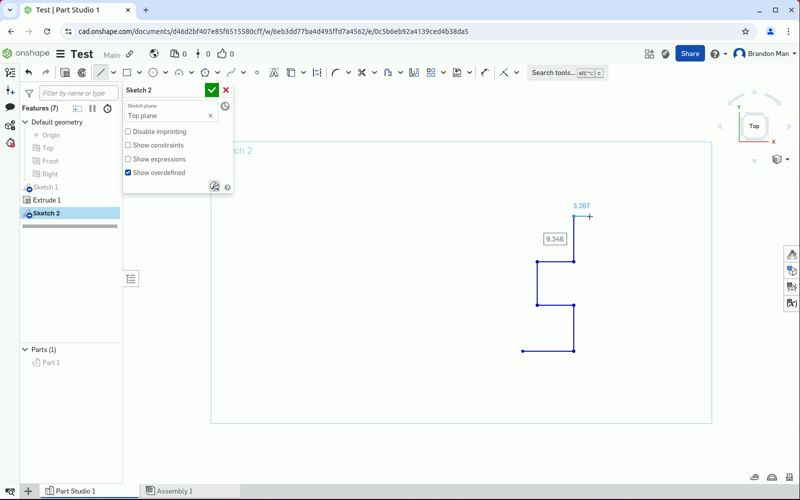
mouse_move(522, 216)
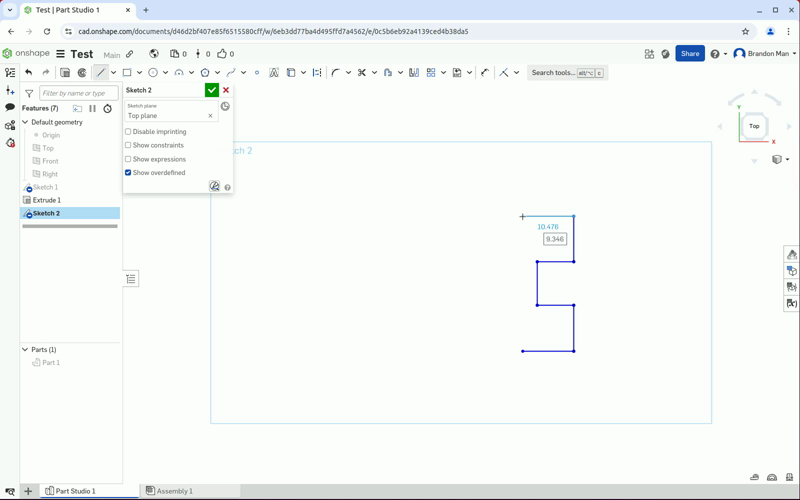
click(522, 216)
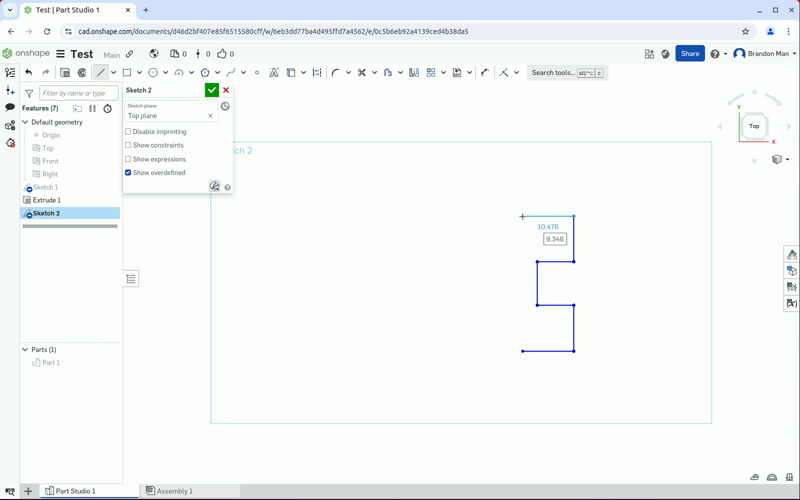
key_up(shift)
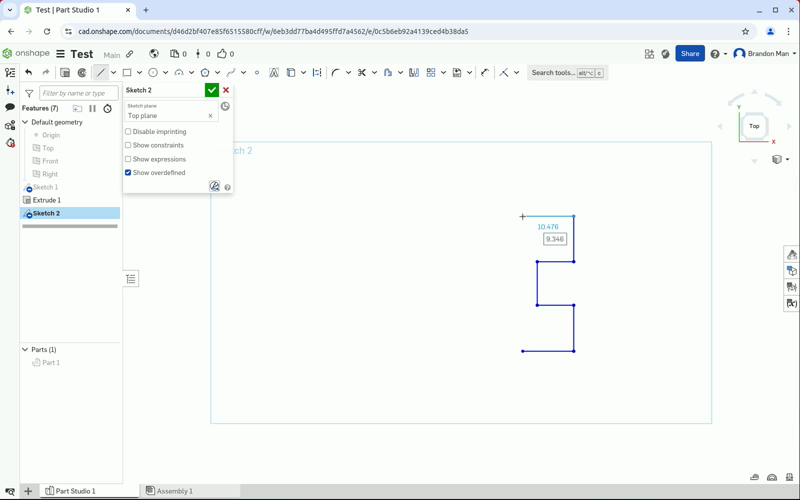
key_down(shift)
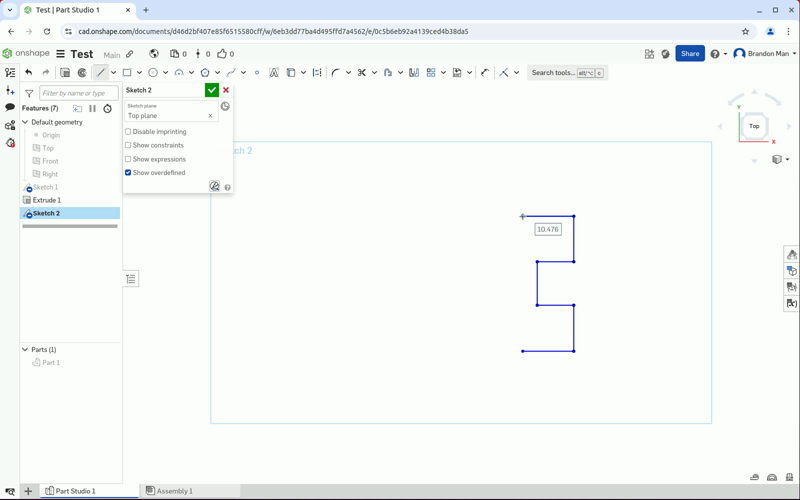
mouse_move(552, 216)
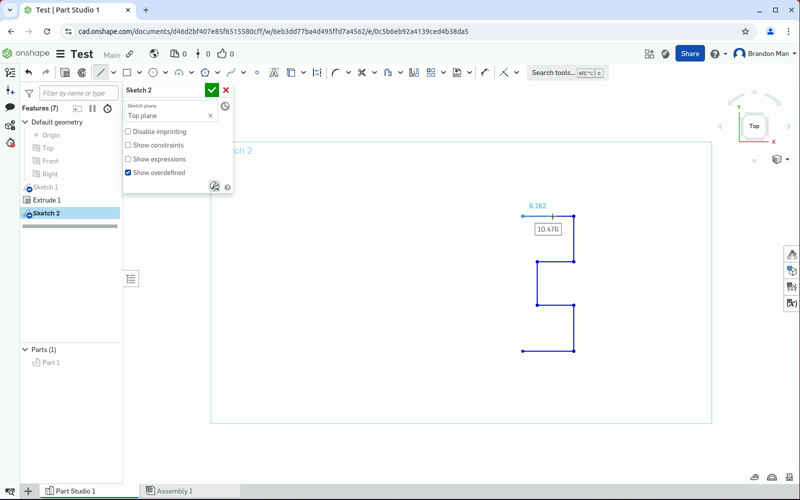
mouse_move(522, 247)
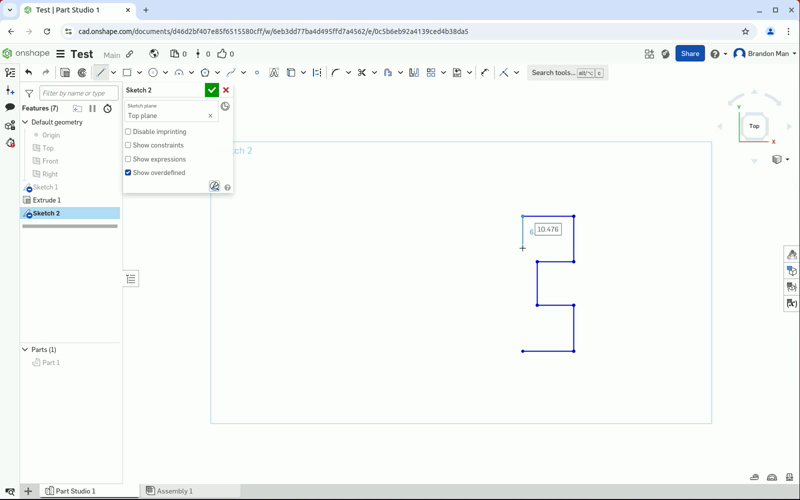
click(522, 247)
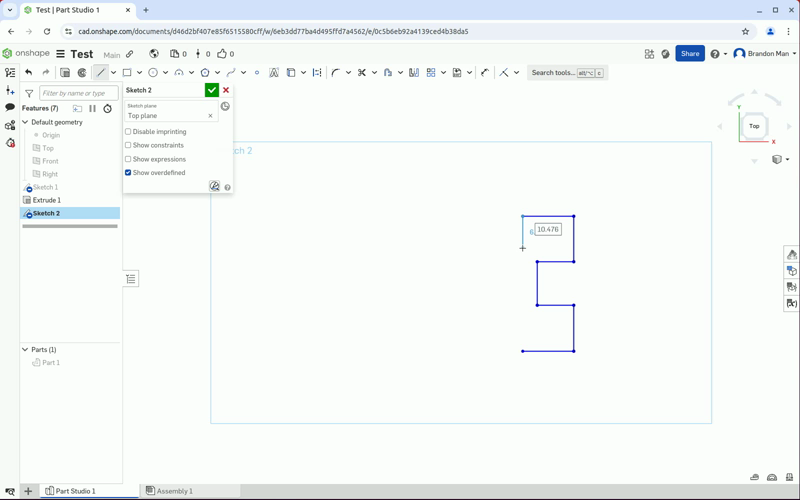
key_up(shift)
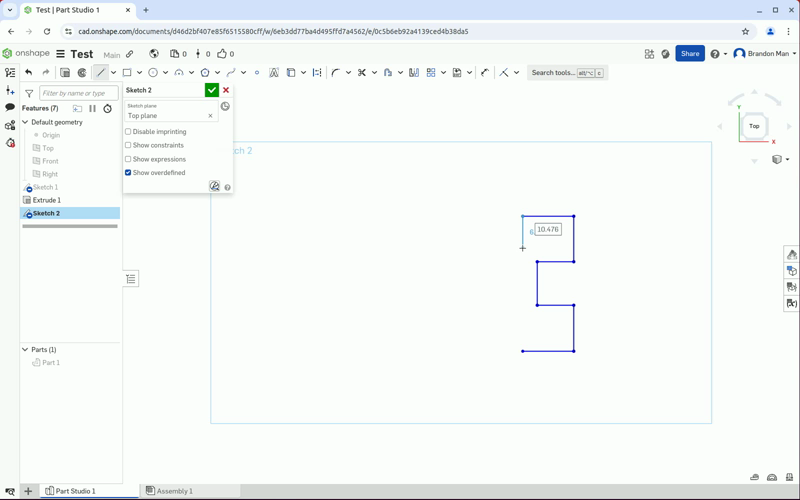
key_down(shift)
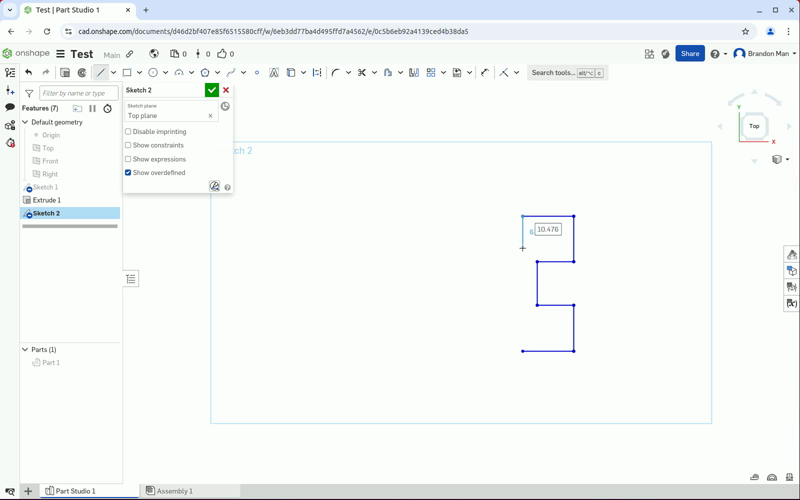
mouse_move(522, 319)
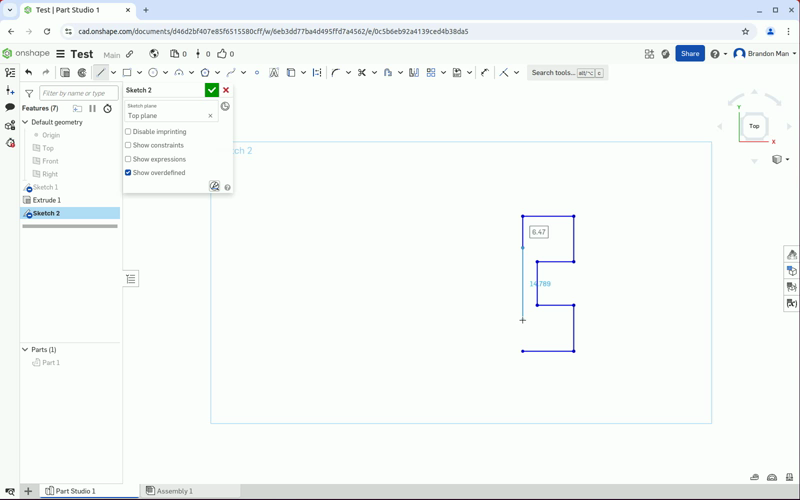
click(522, 319)
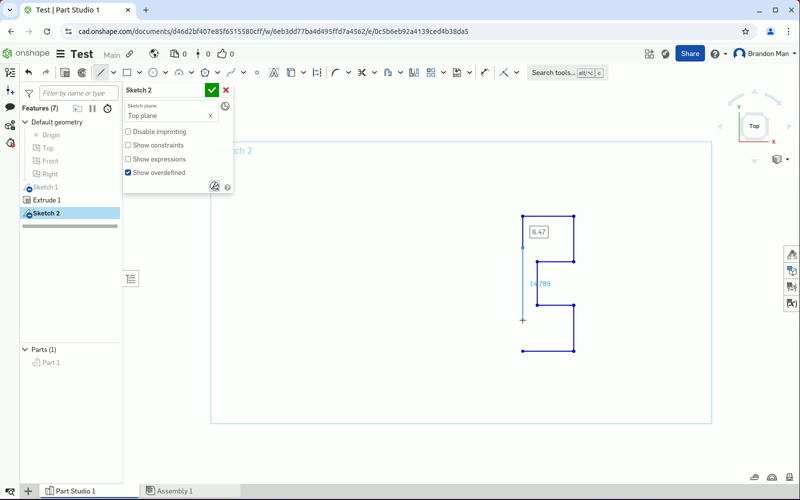
key_up(shift)
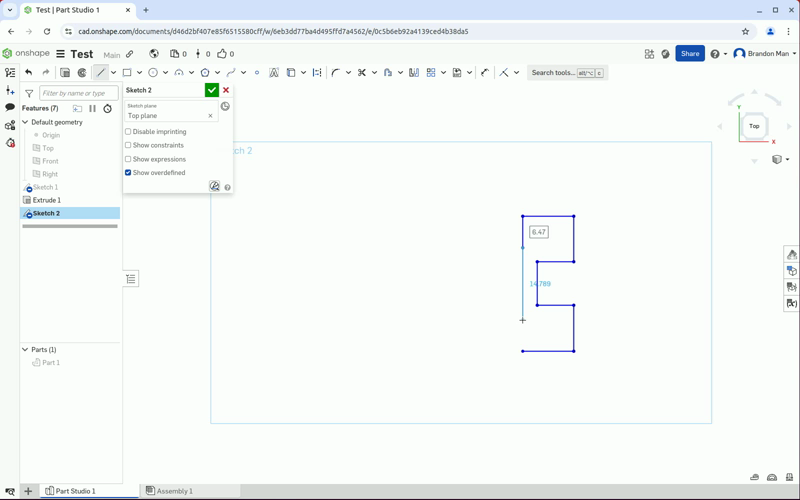
mouse_move(552, 319)
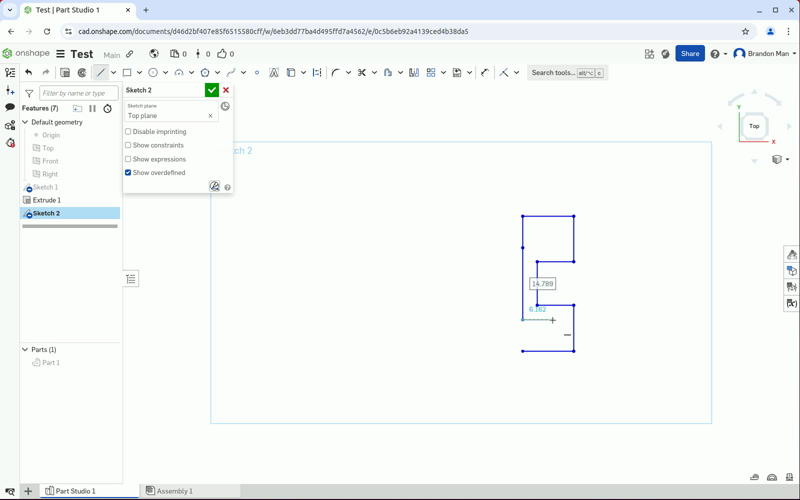
key_down(shift)
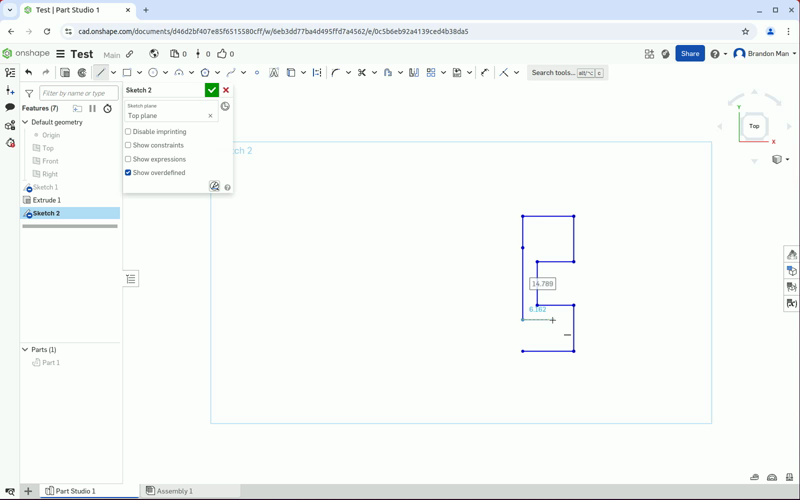
mouse_move(522, 351)
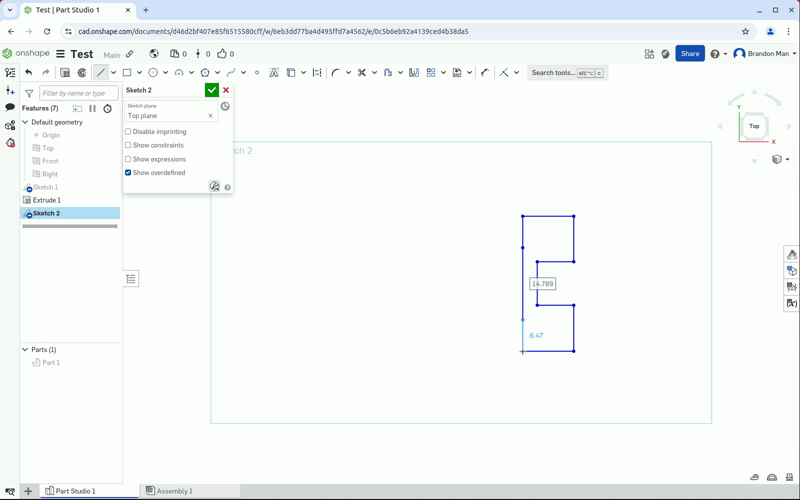
key_up(shift)
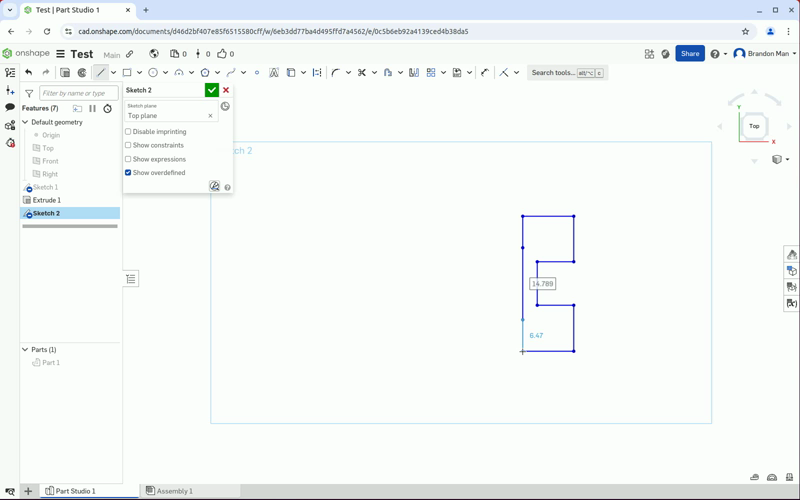
click(522, 351)
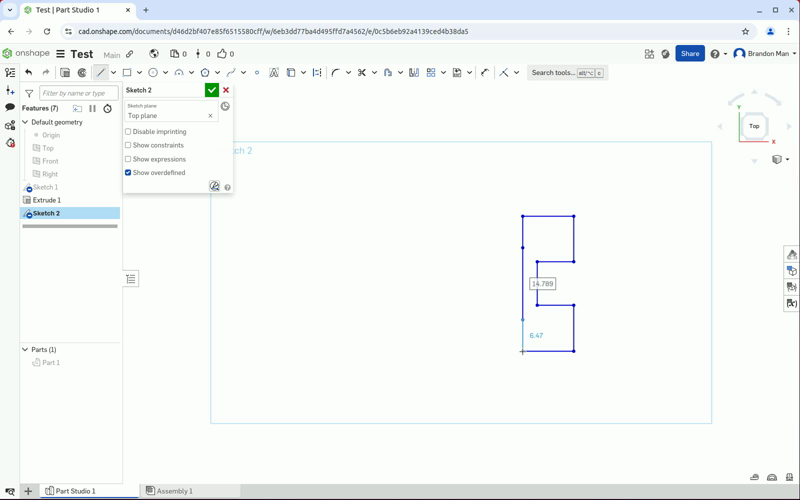
key(esc)
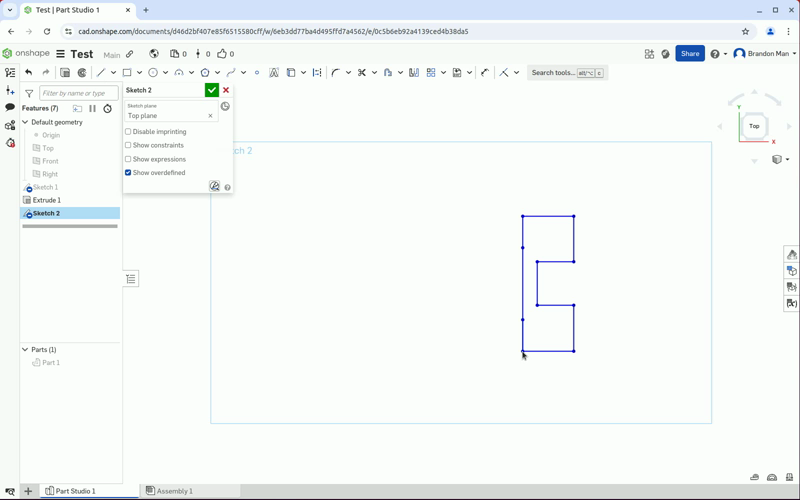
mouse_move(569, 221)
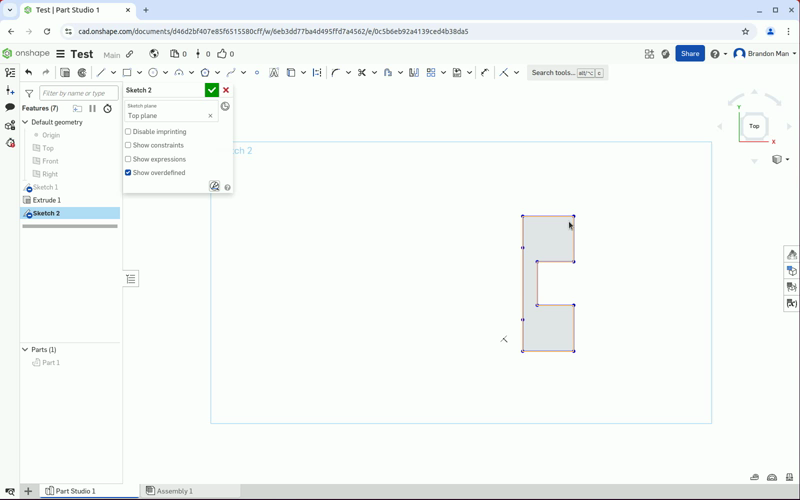
click(569, 221)
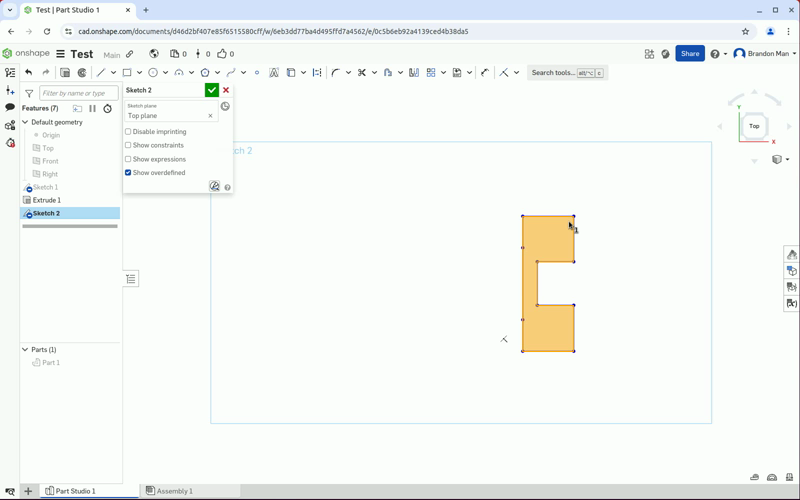
mouse_move(73, 352)
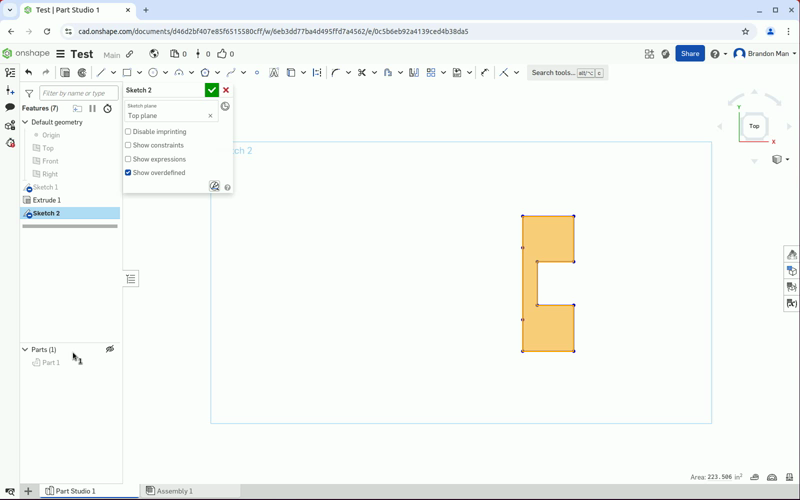
key(shift+y)
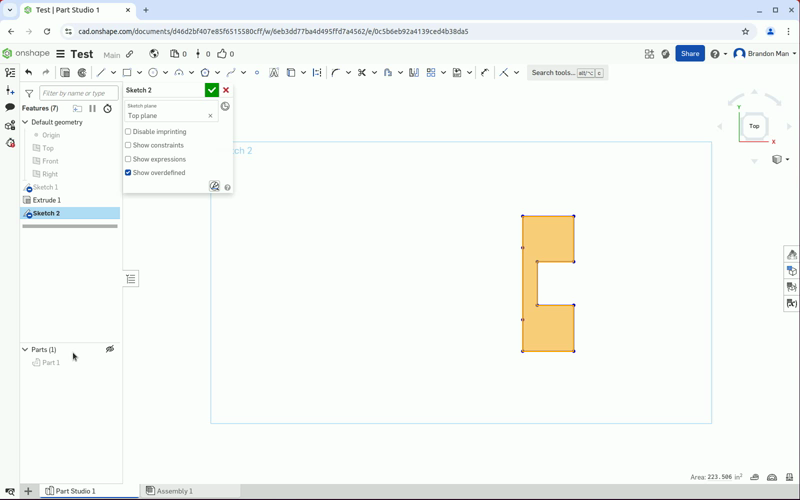
key(shift+e)
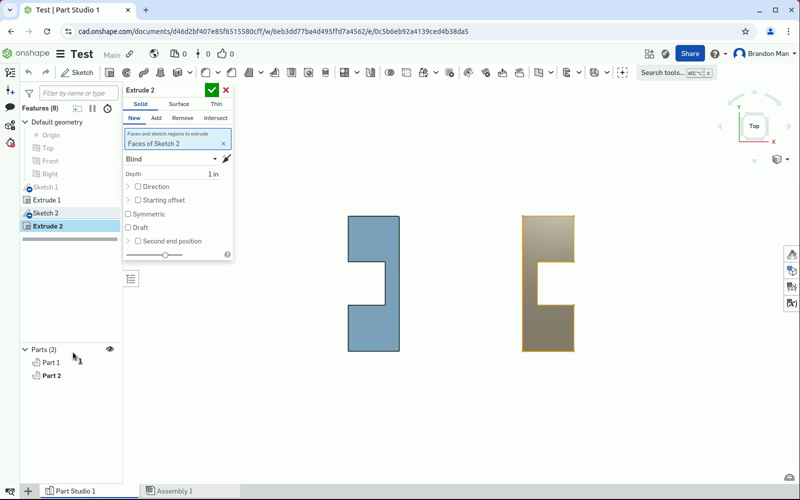
mouse_move(143, 106)
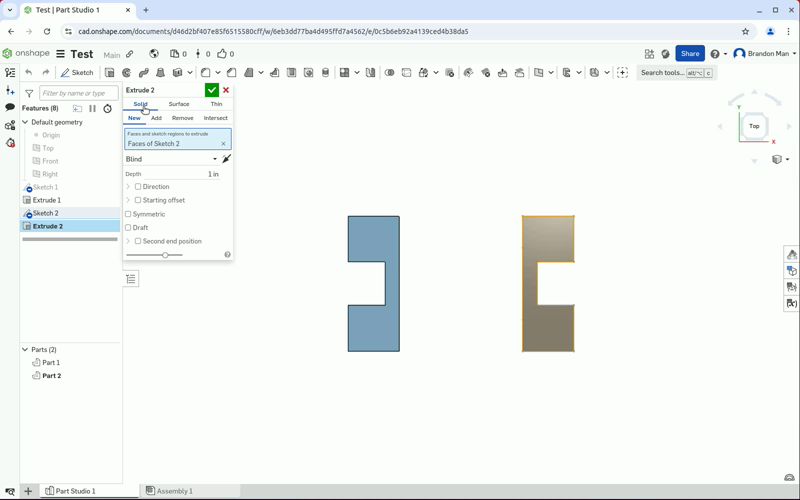
click(143, 106)
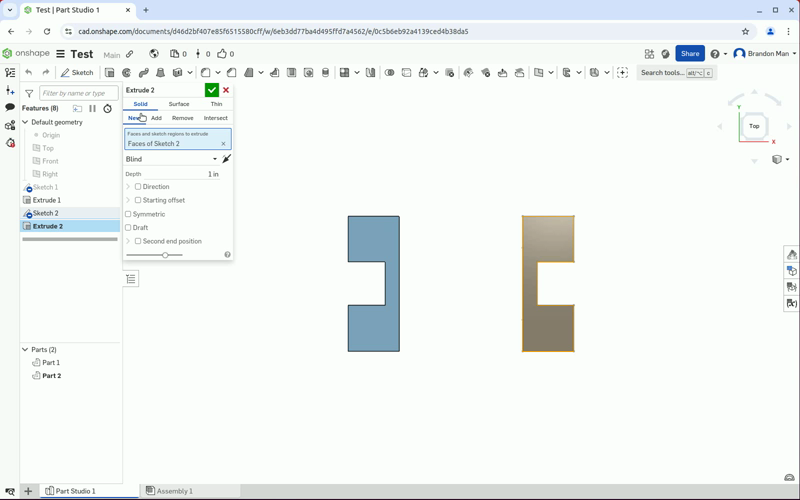
mouse_move(137, 120)
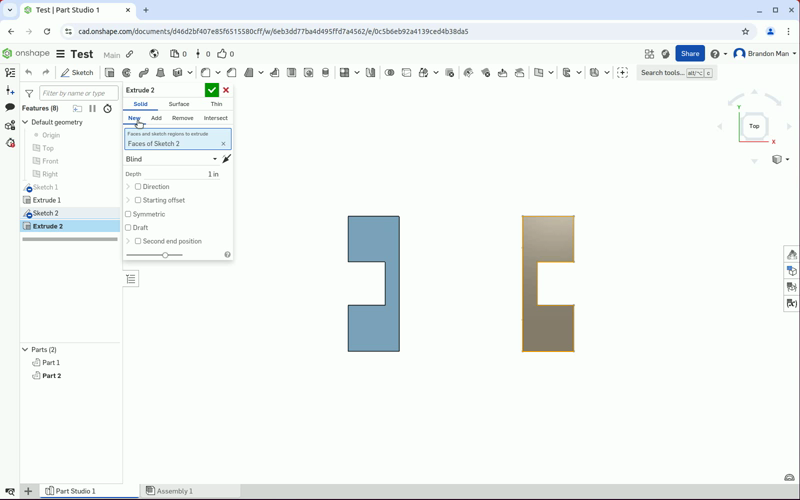
click(137, 120)
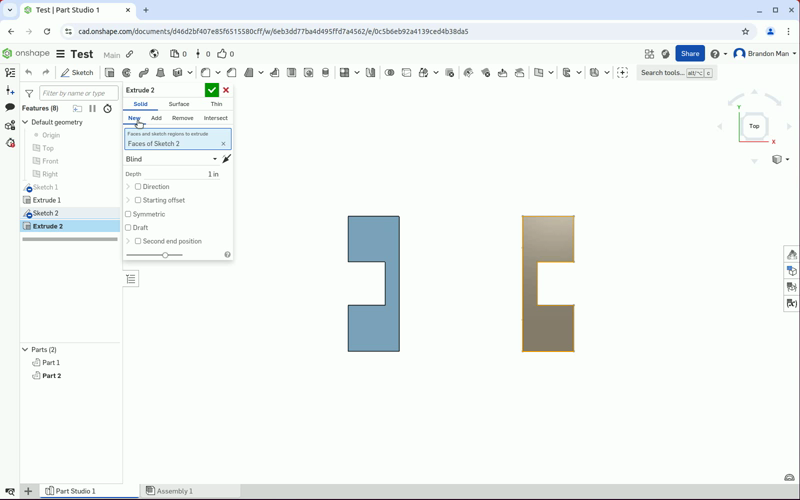
key(tab, 4)
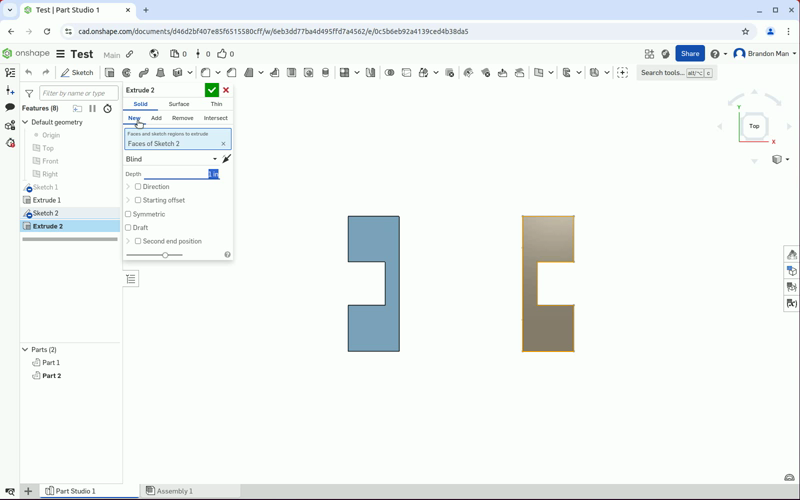
text(5.777)
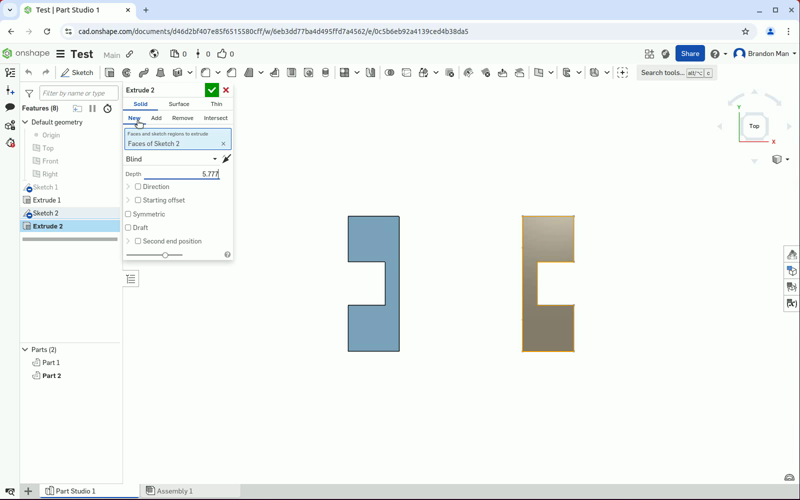
key(enter)
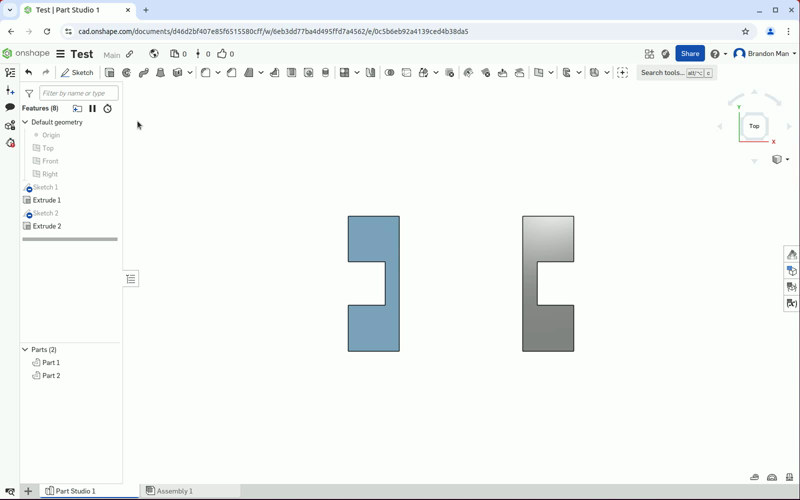
key(shift+h)
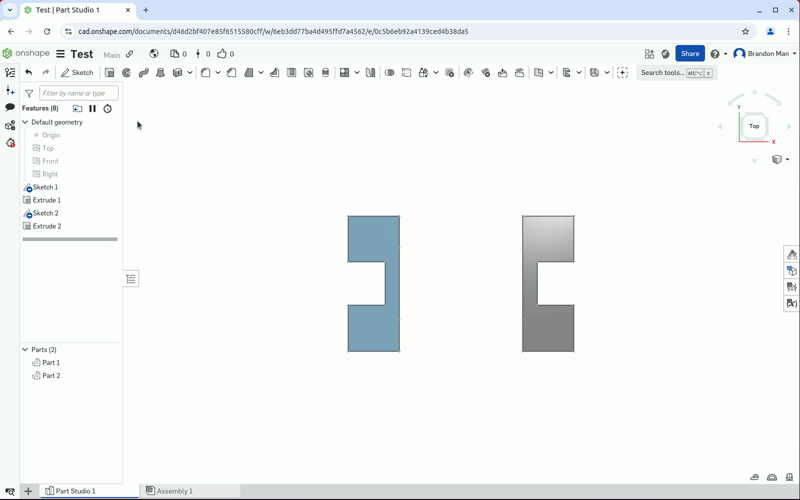
key(shift+h)
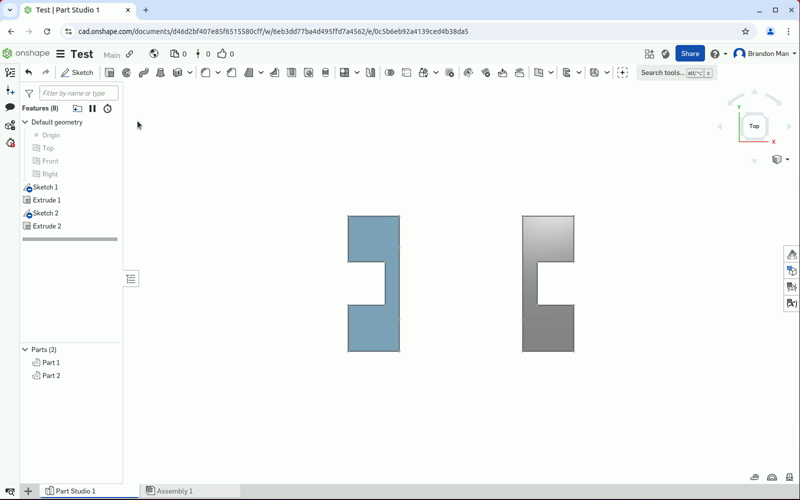
key(shift+7)
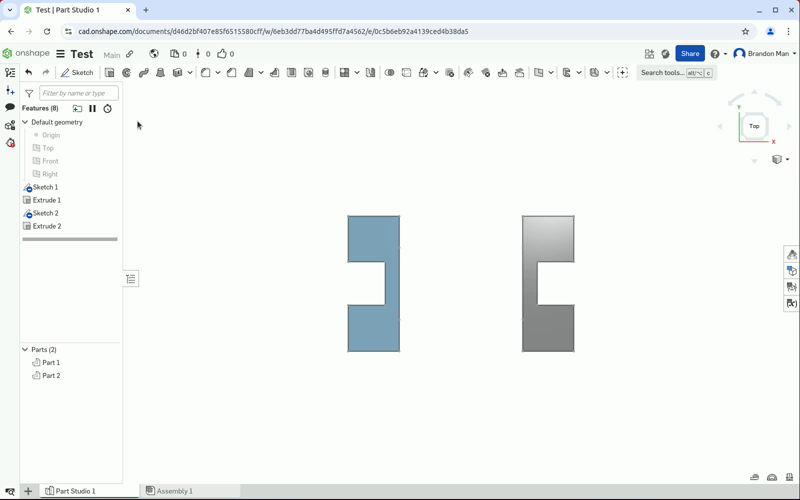
key(up, 3)
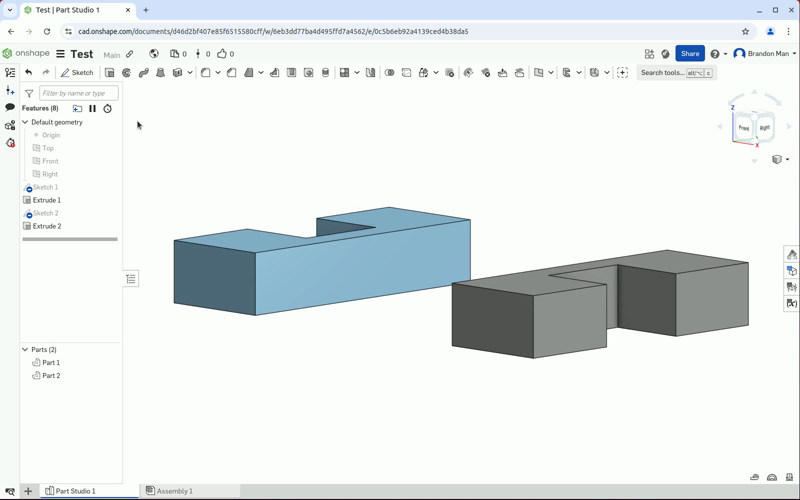
key(left, 3)
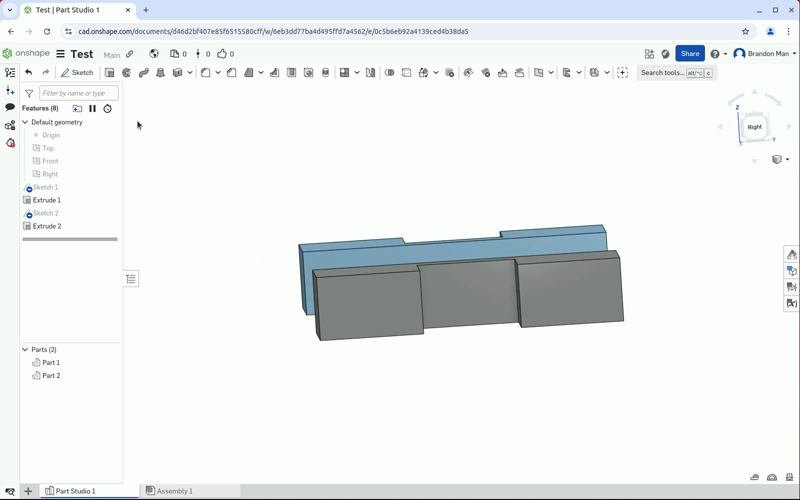
key(right, 3)
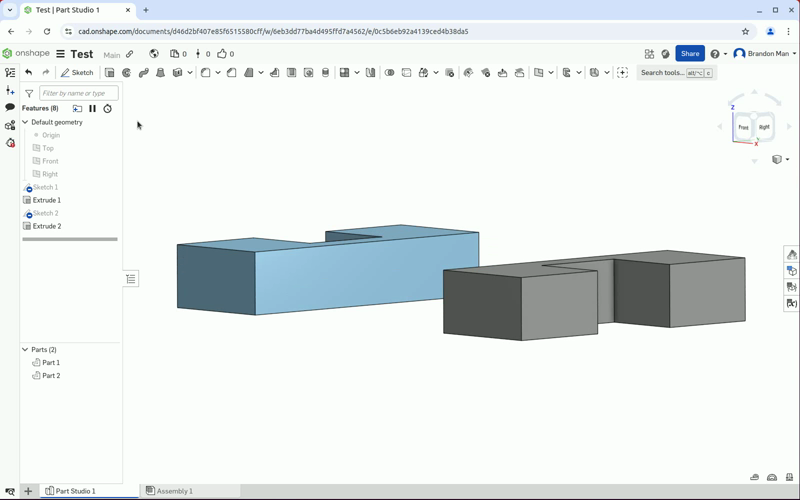
key(down, 3)
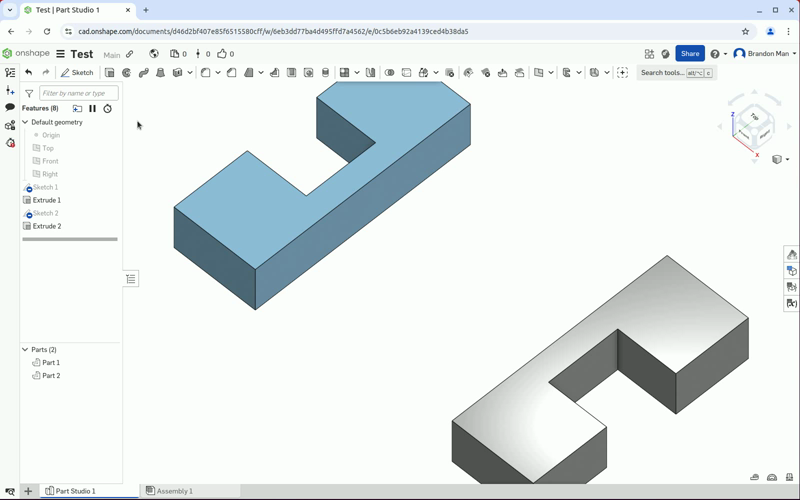
mouse_move(73, 189)
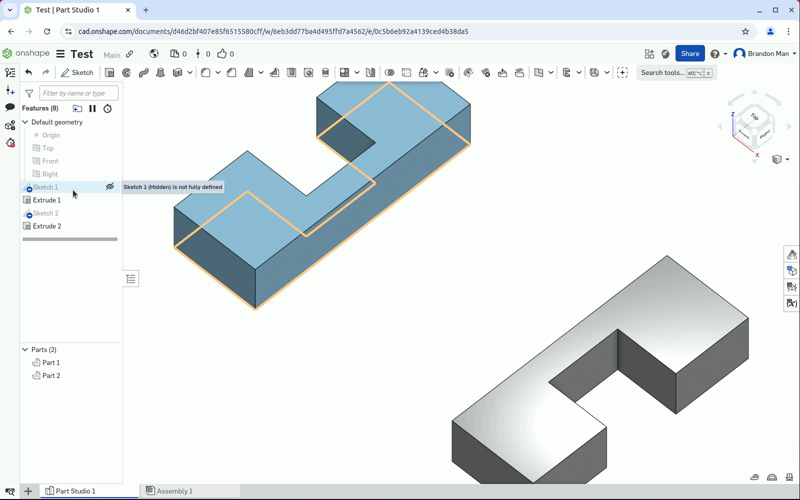
click(73, 189)